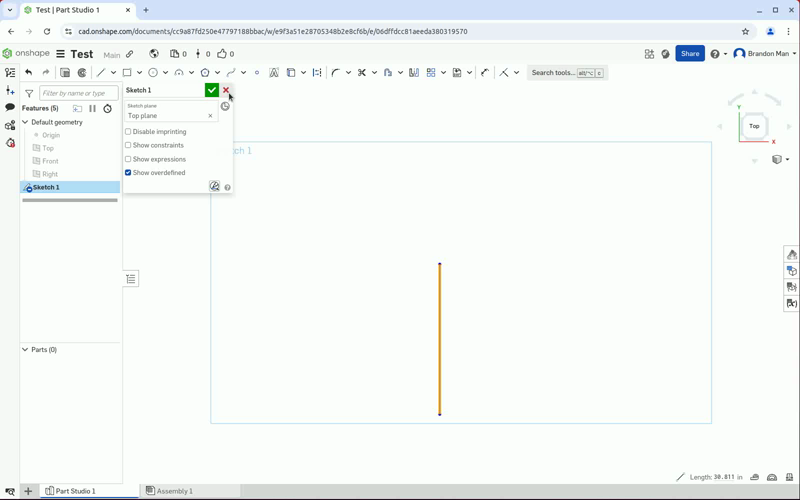
key(shift+h)
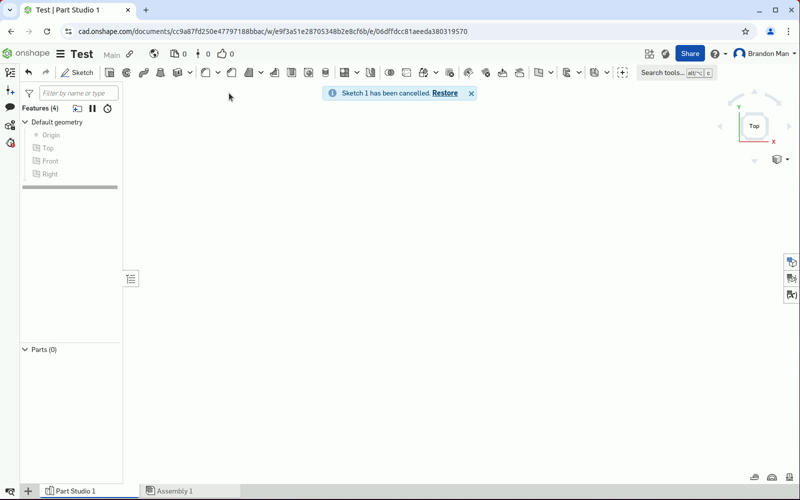
mouse_move(73, 352)
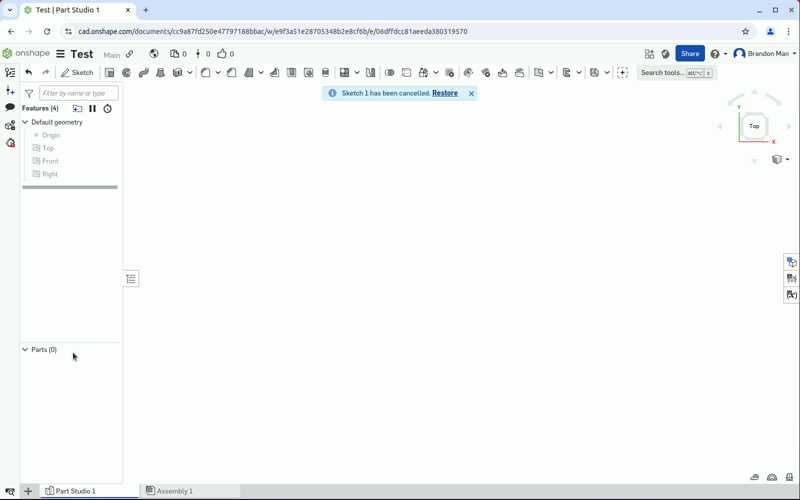
key(y)
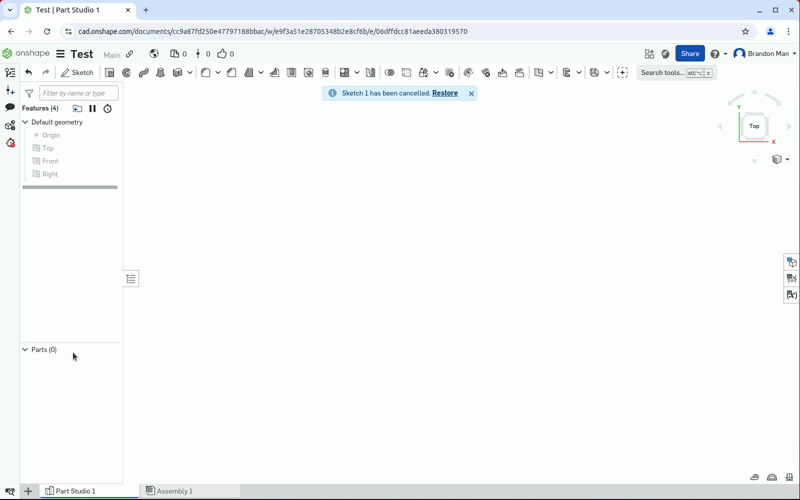
key(shift+p)
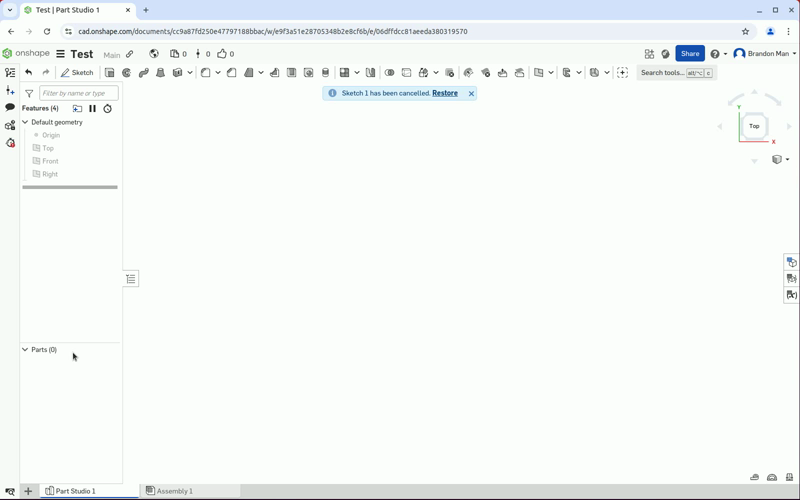
key(space)
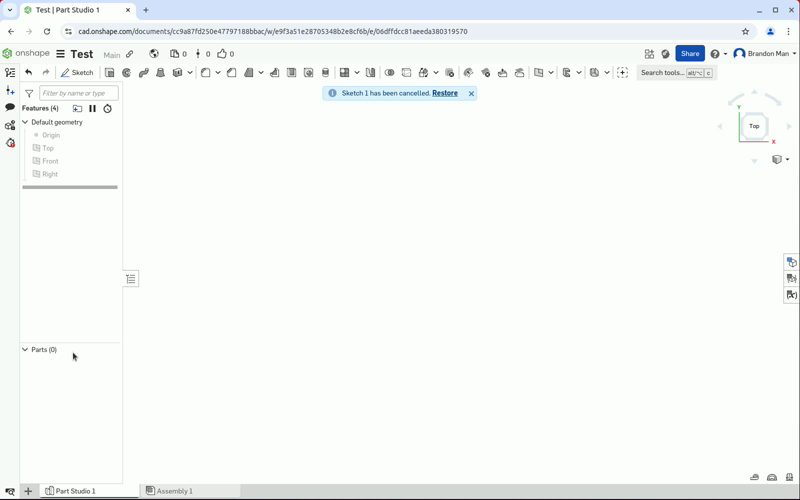
key_down(shift)
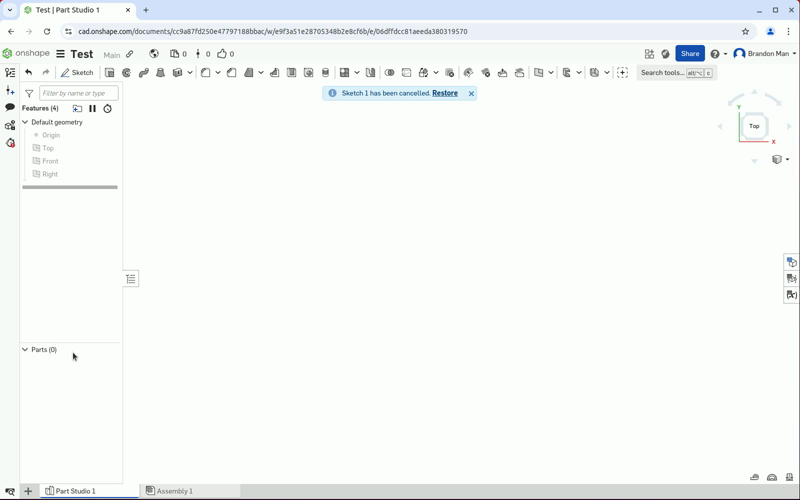
key(up)
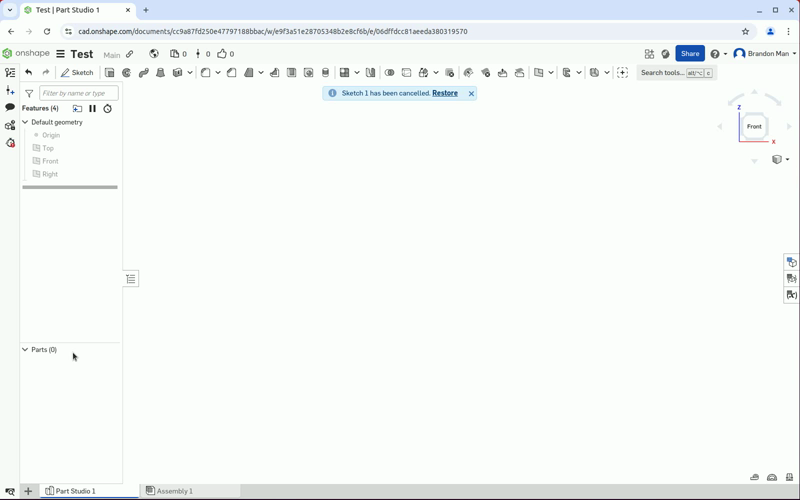
key_up(shift)
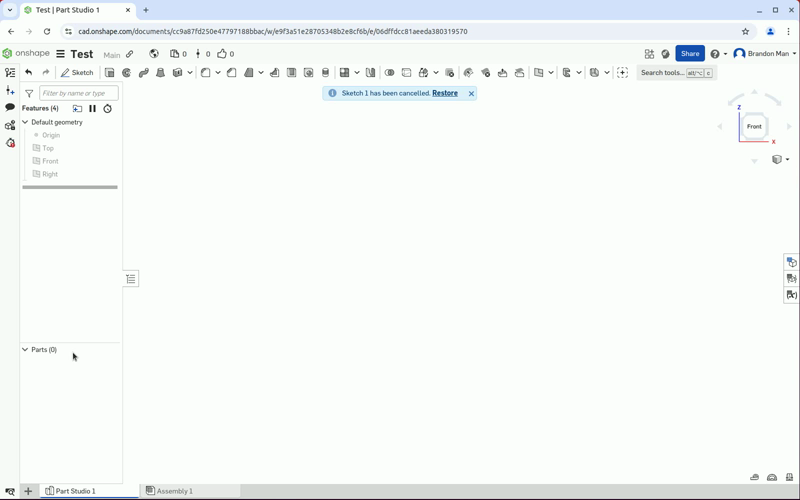
mouse_move(73, 352)
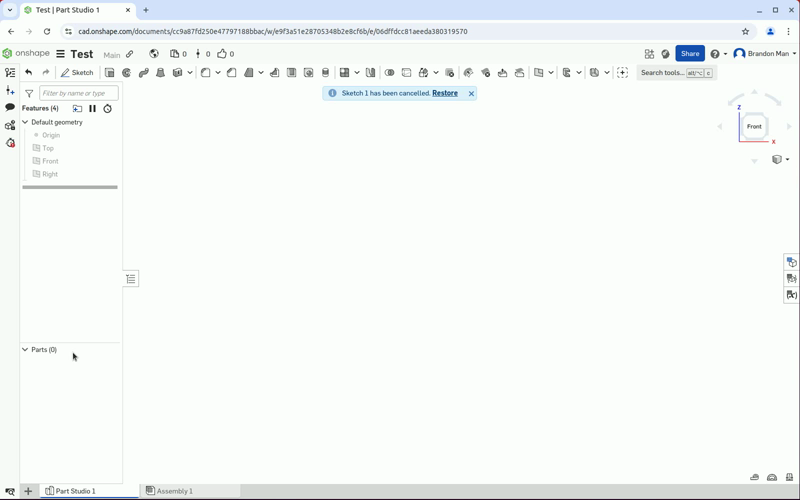
key(shift+y)
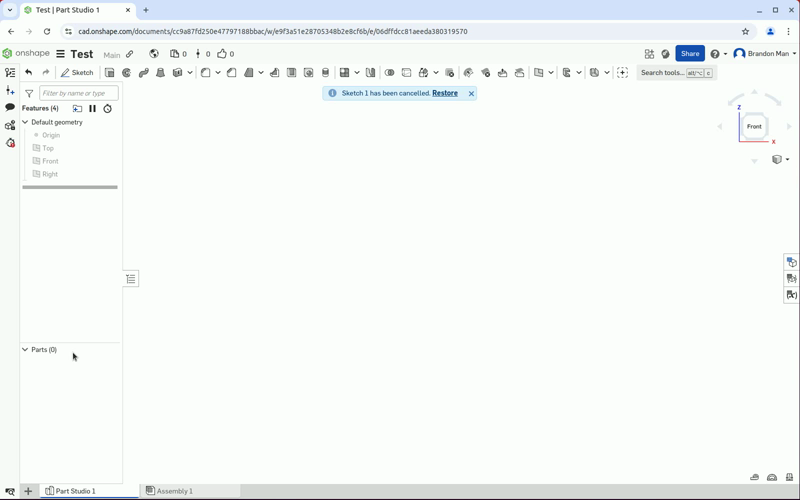
key(shift+s)
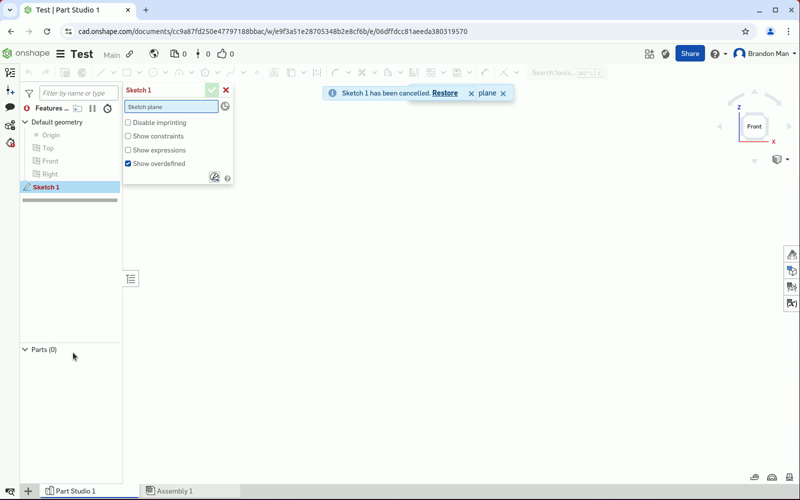
mouse_move(73, 163)
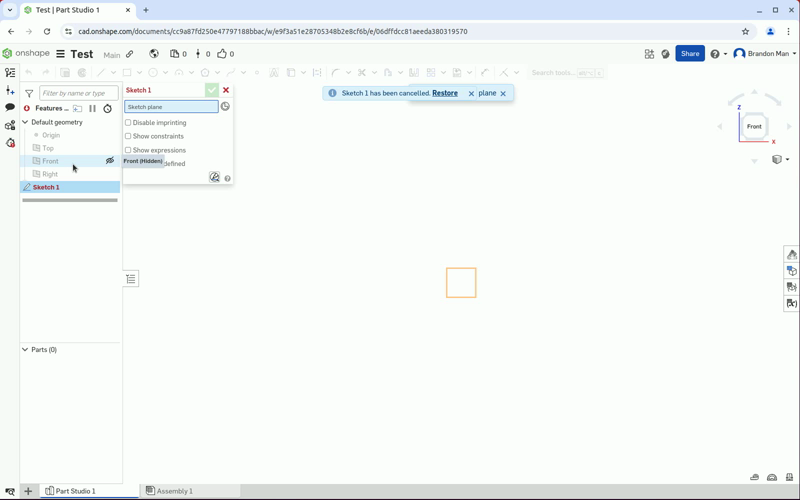
click(73, 163)
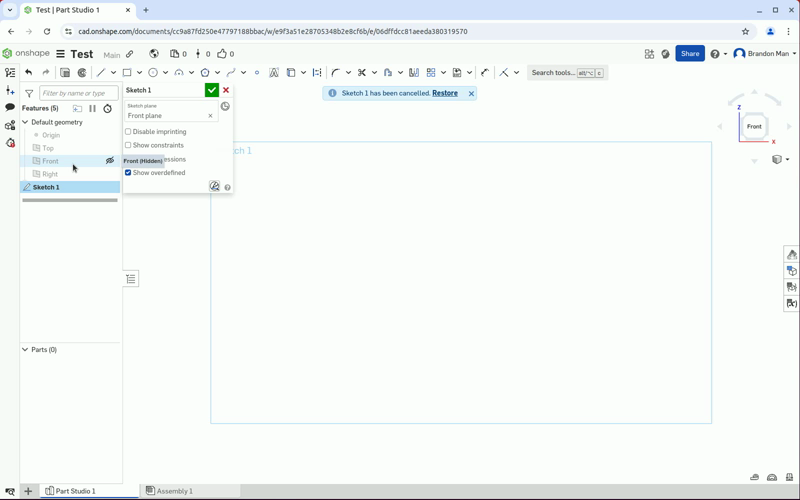
mouse_move(73, 352)
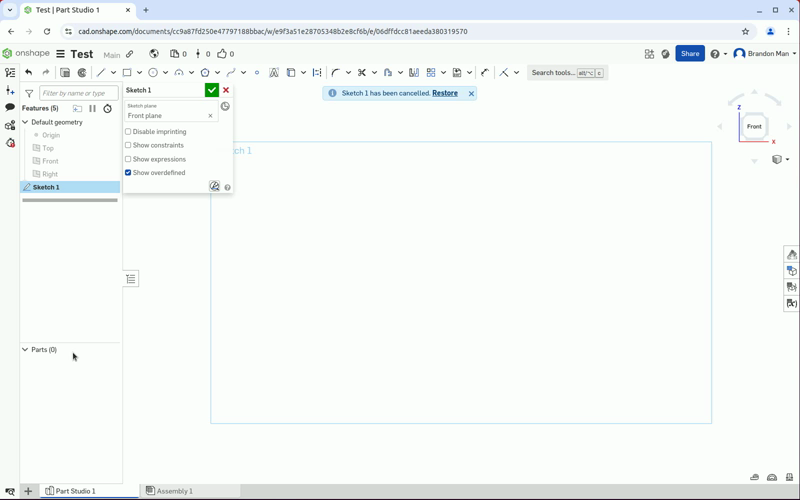
key(y)
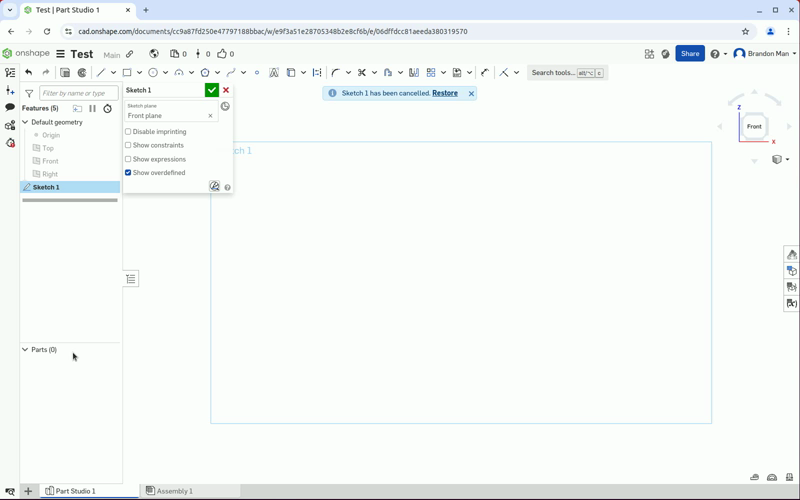
key(l)
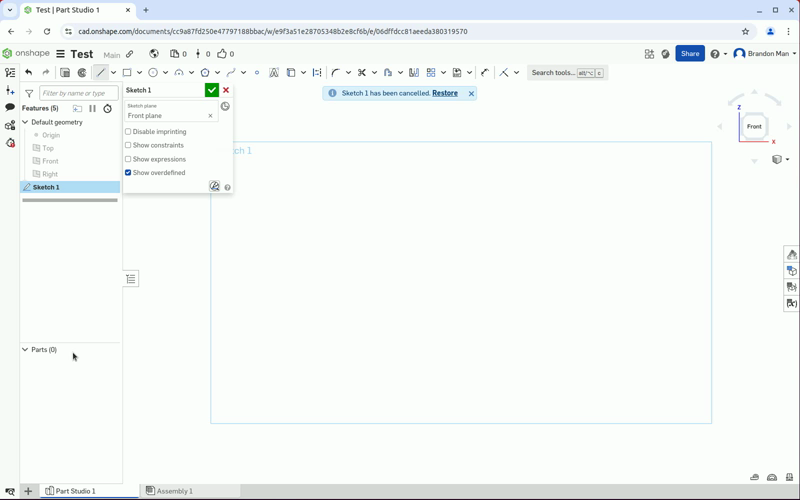
key_down(shift)
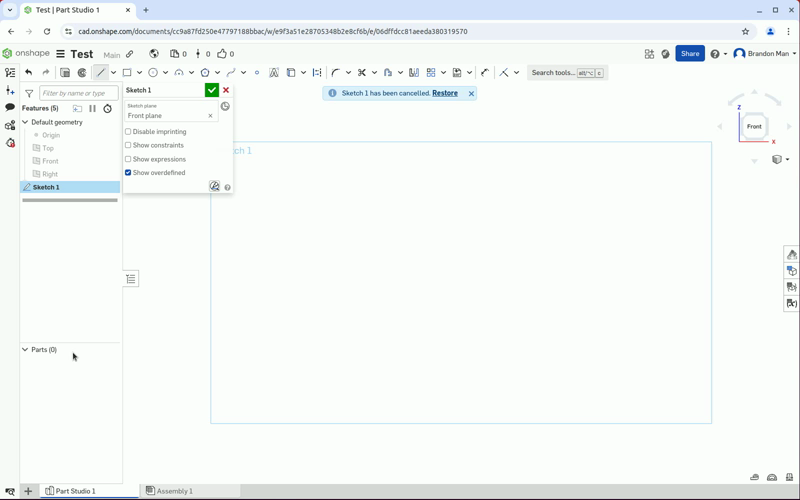
mouse_move(348, 282)
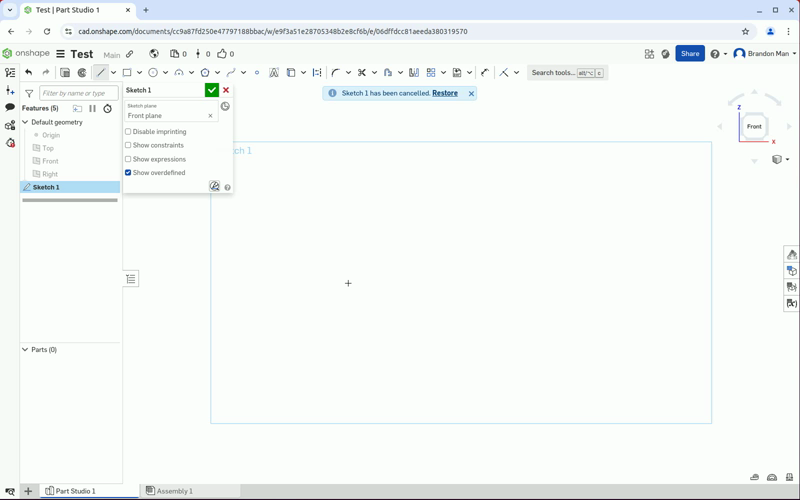
click(348, 282)
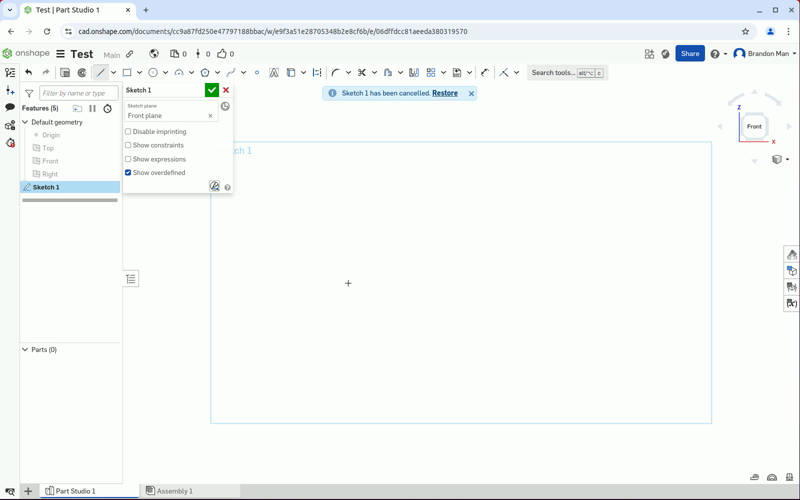
key_up(shift)
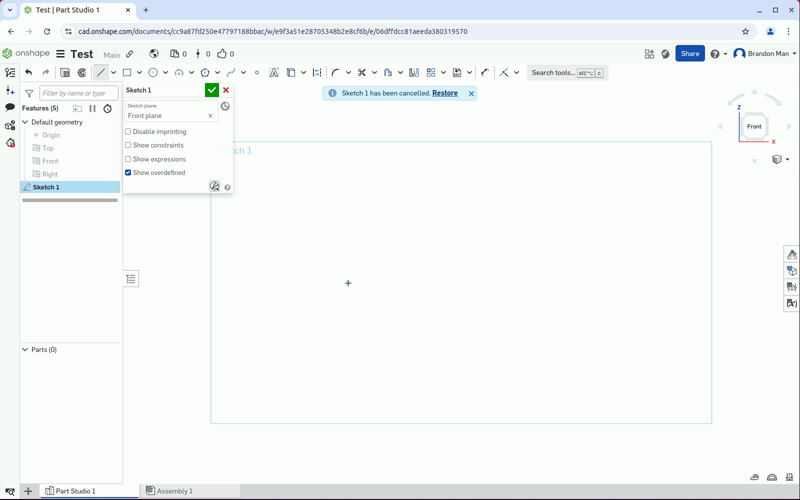
key_down(shift)
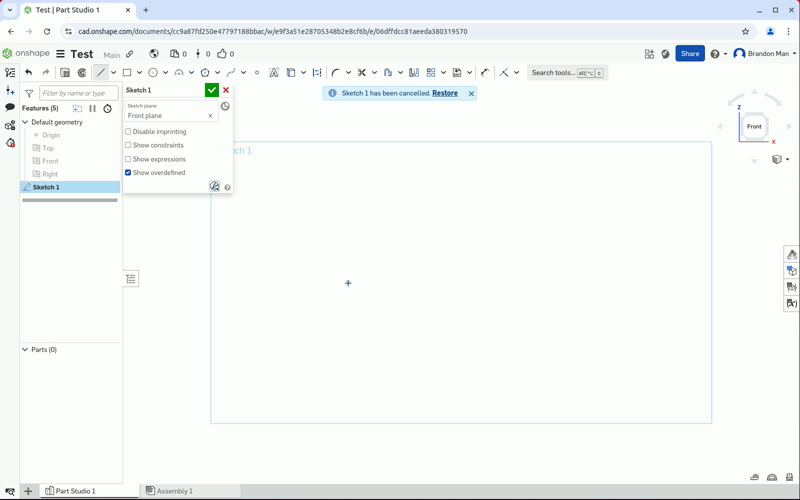
mouse_move(552, 282)
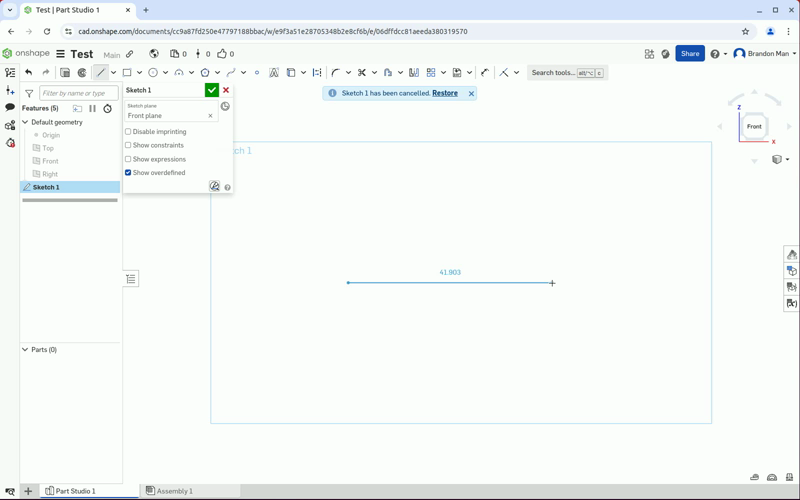
click(552, 282)
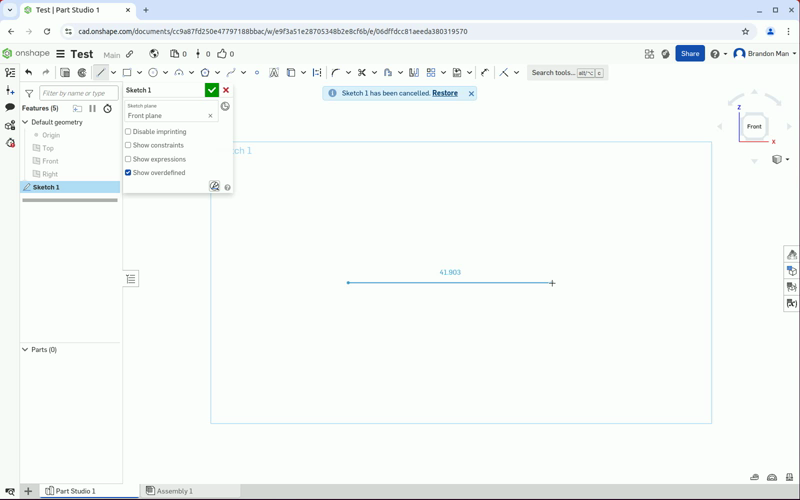
key_up(shift)
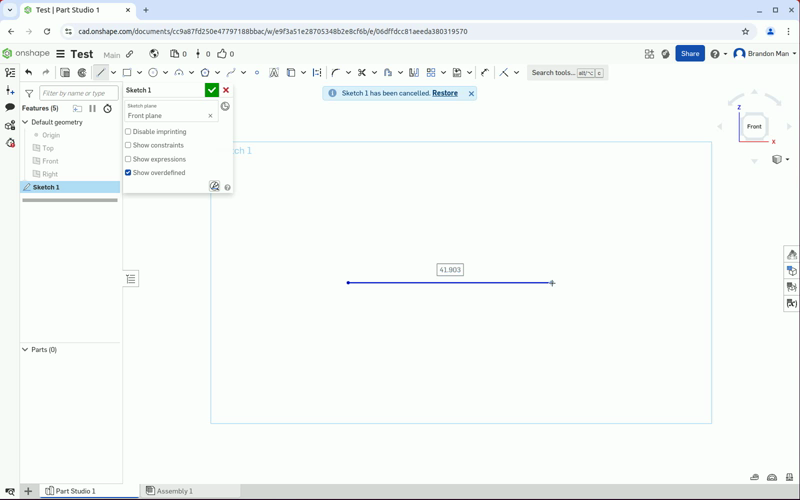
key_down(shift)
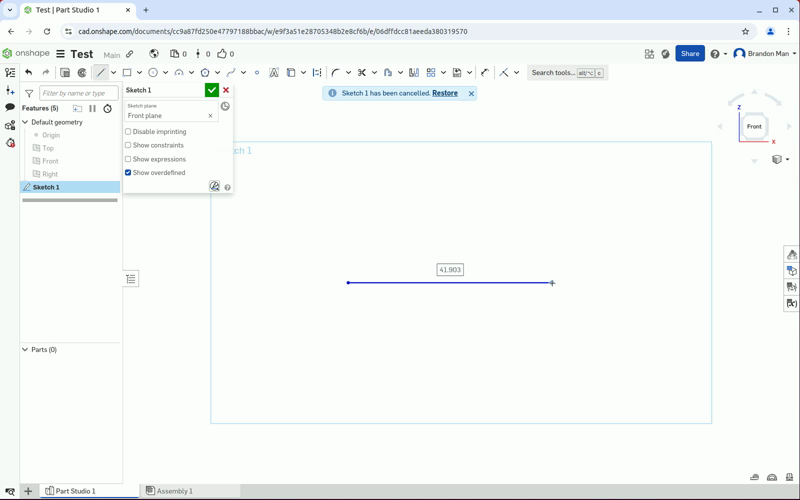
mouse_move(552, 194)
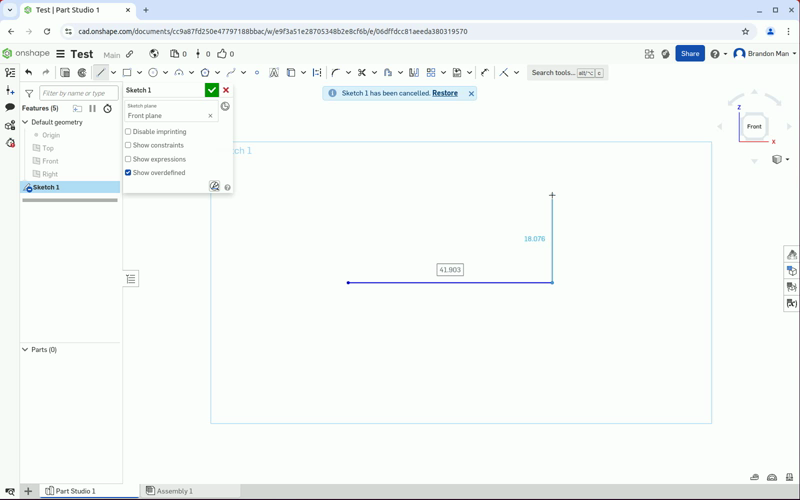
click(552, 194)
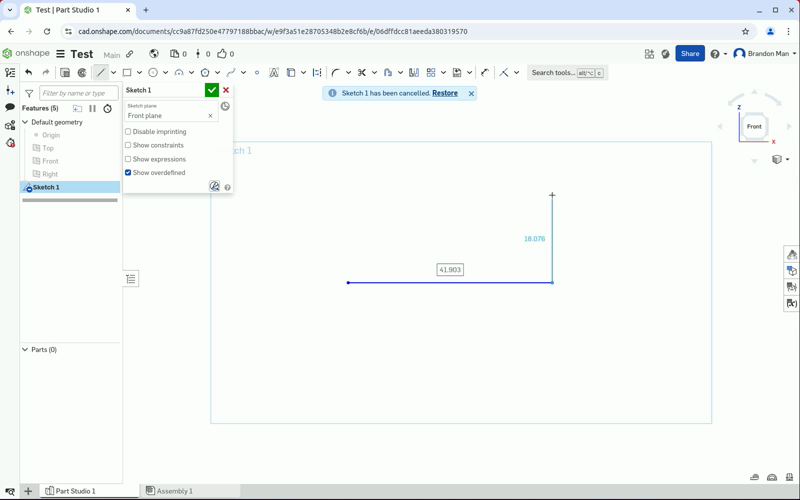
key_up(shift)
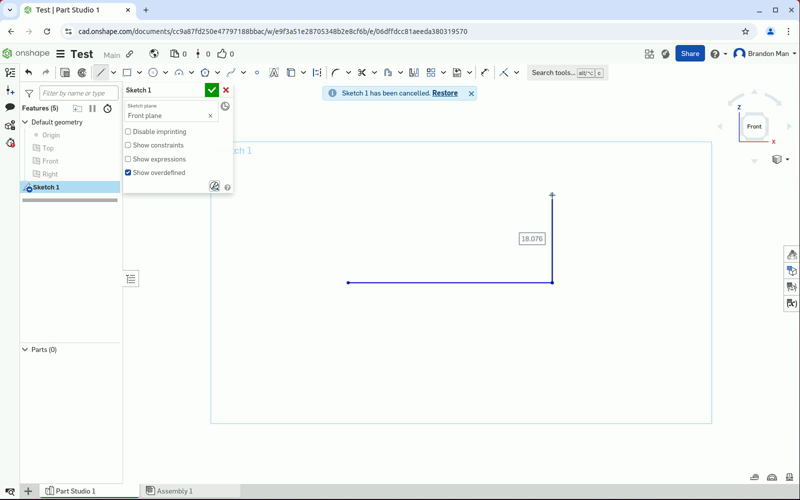
key_down(shift)
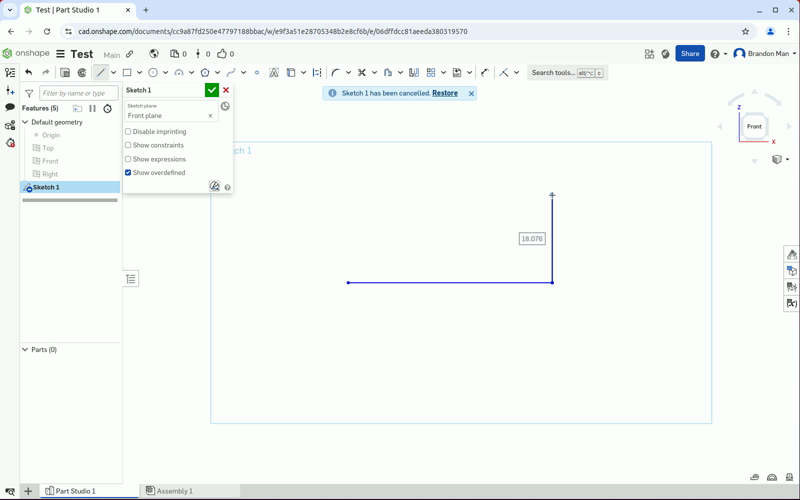
mouse_move(348, 194)
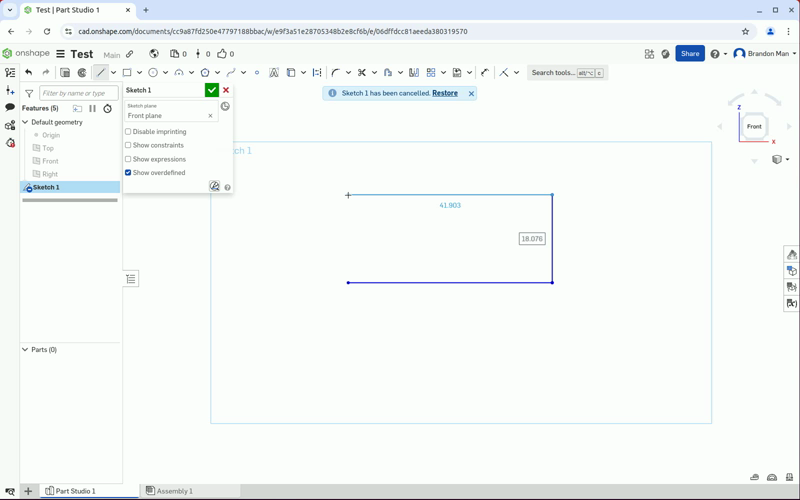
click(348, 194)
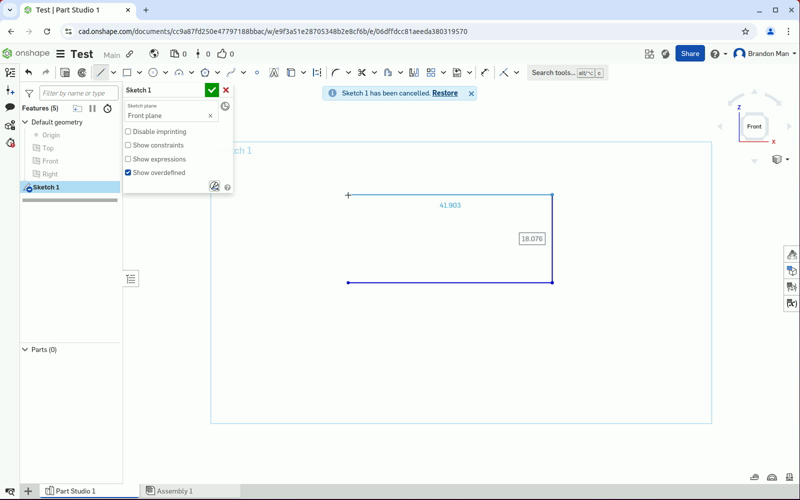
key_up(shift)
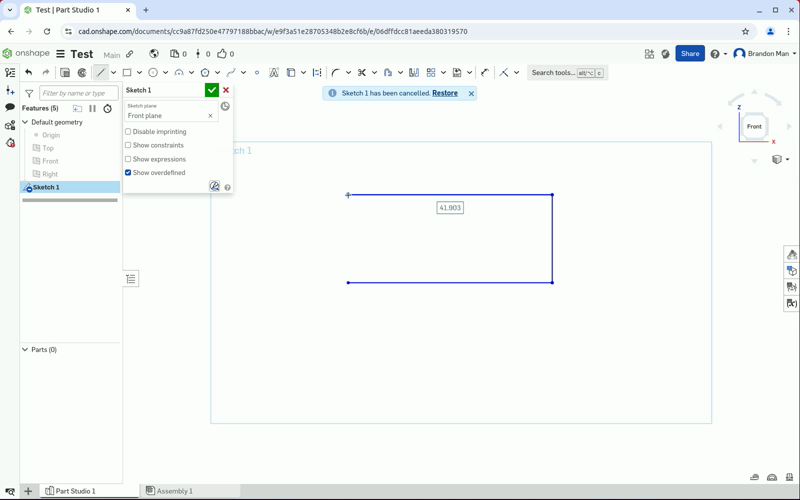
key_down(shift)
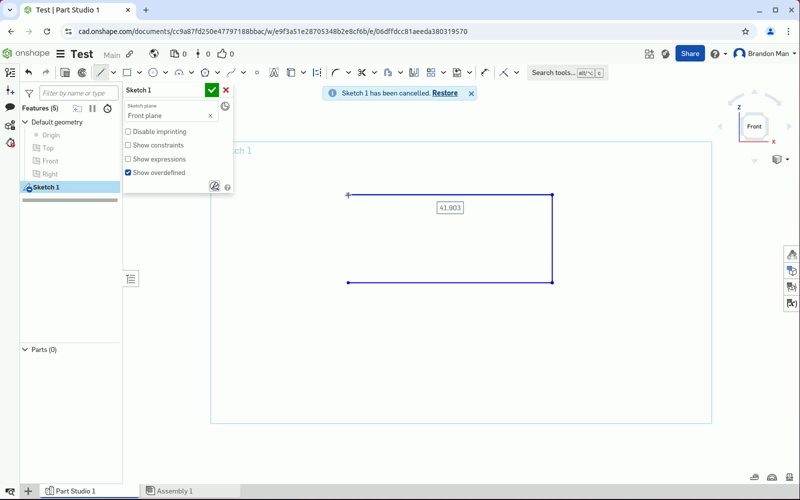
mouse_move(348, 282)
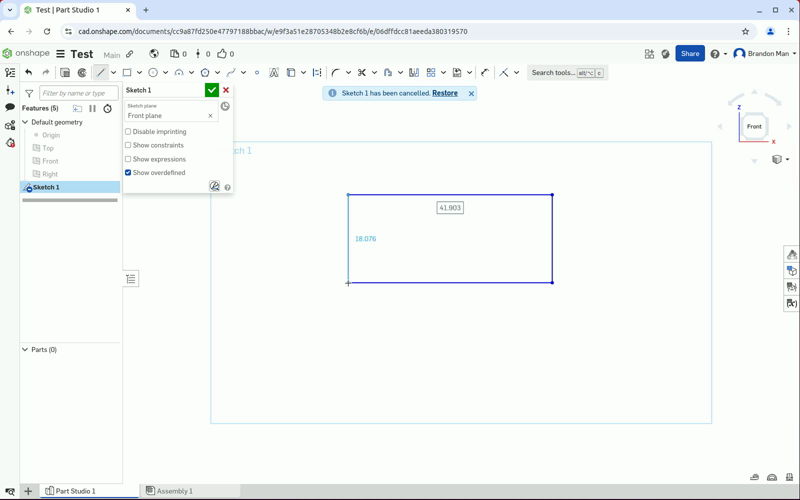
key_up(shift)
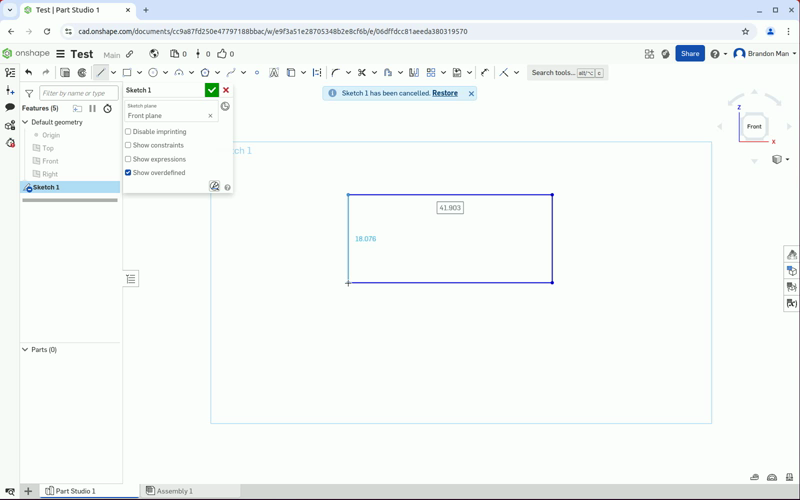
click(348, 282)
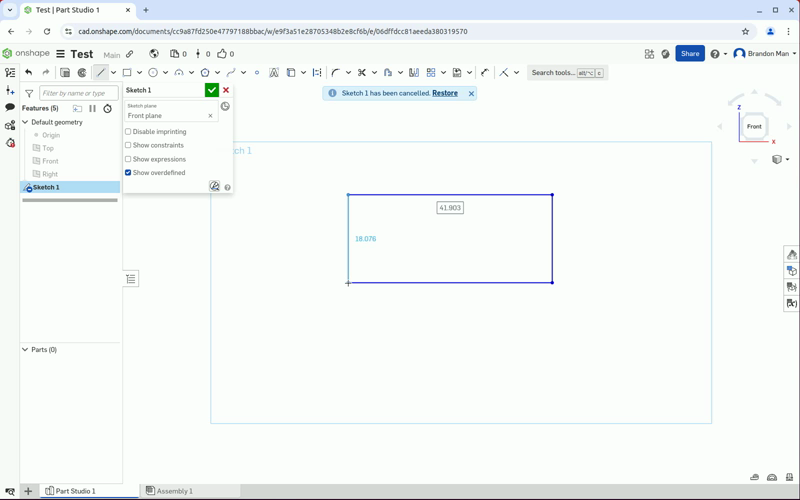
key(esc)
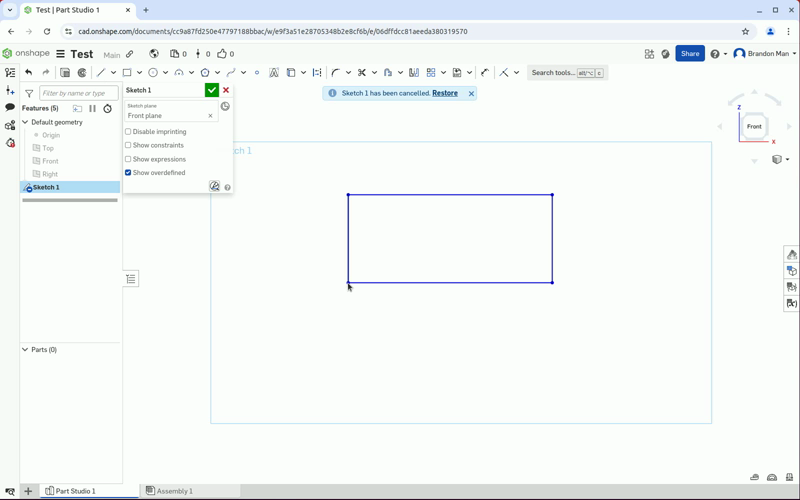
mouse_move(438, 241)
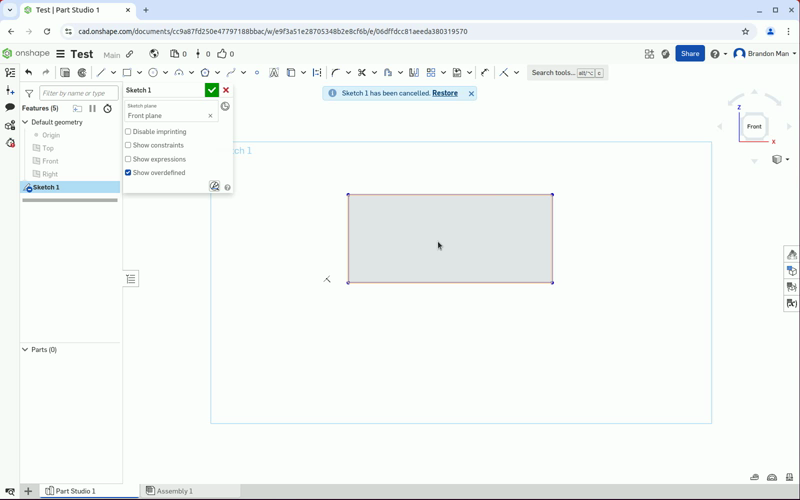
click(438, 241)
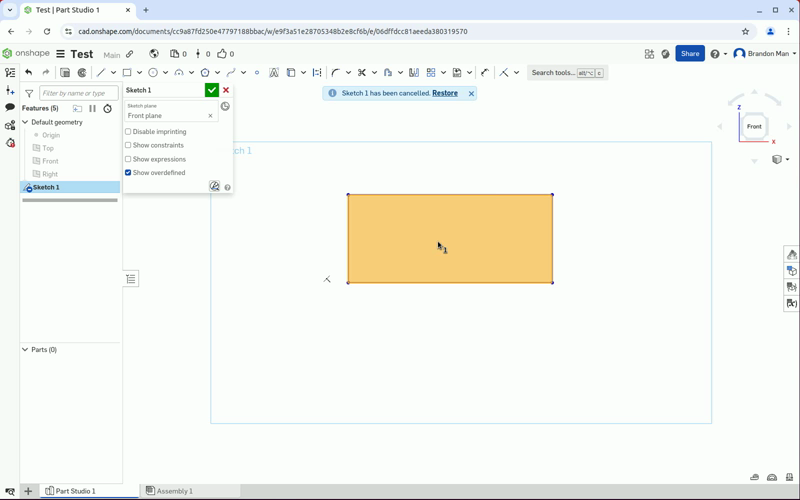
mouse_move(73, 352)
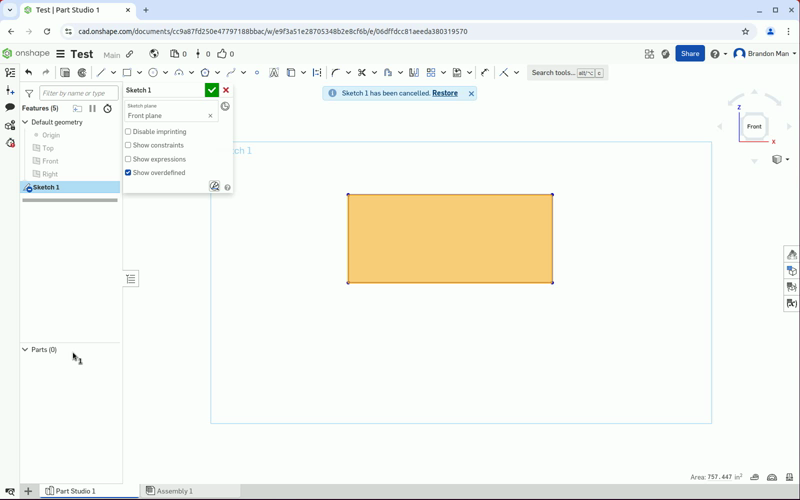
key(shift+y)
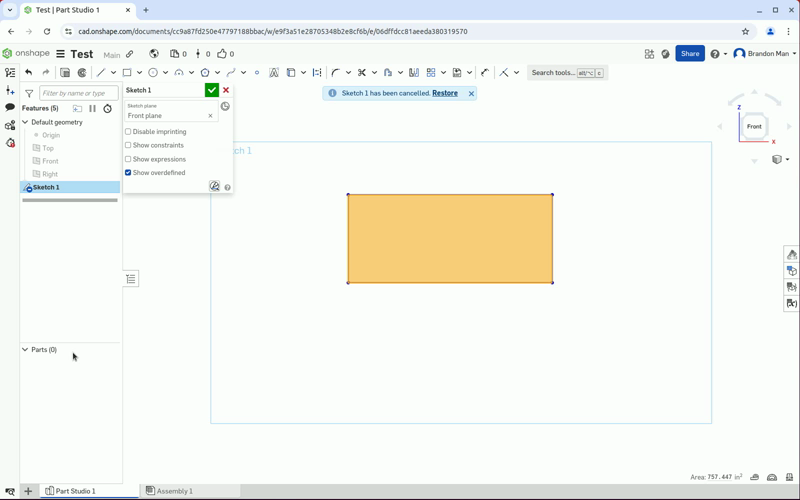
key(shift+e)
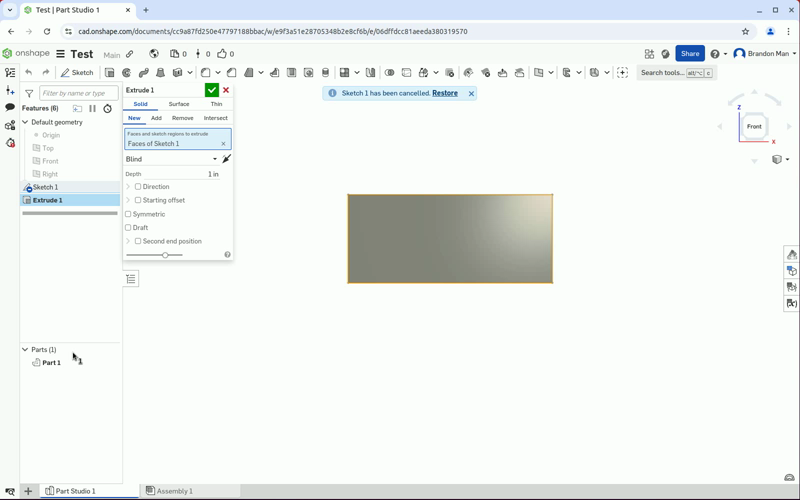
mouse_move(143, 106)
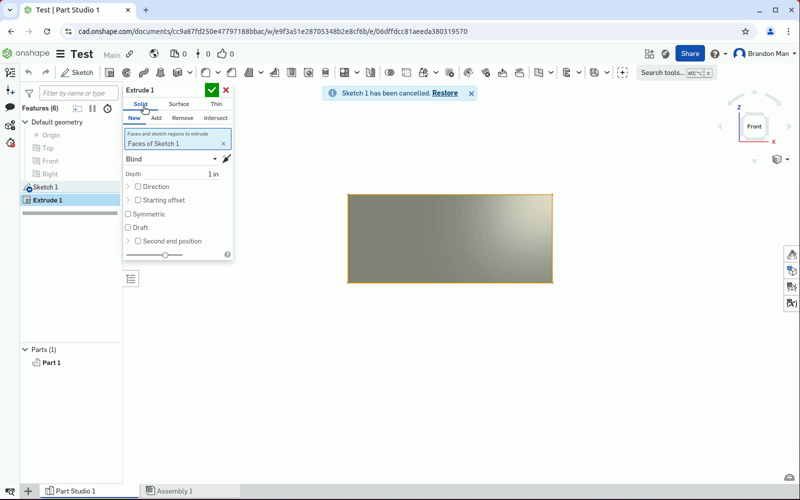
click(143, 106)
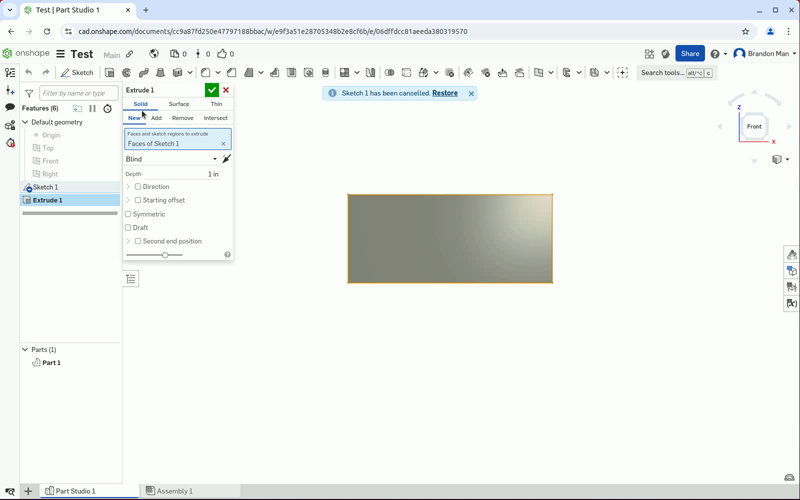
mouse_move(137, 120)
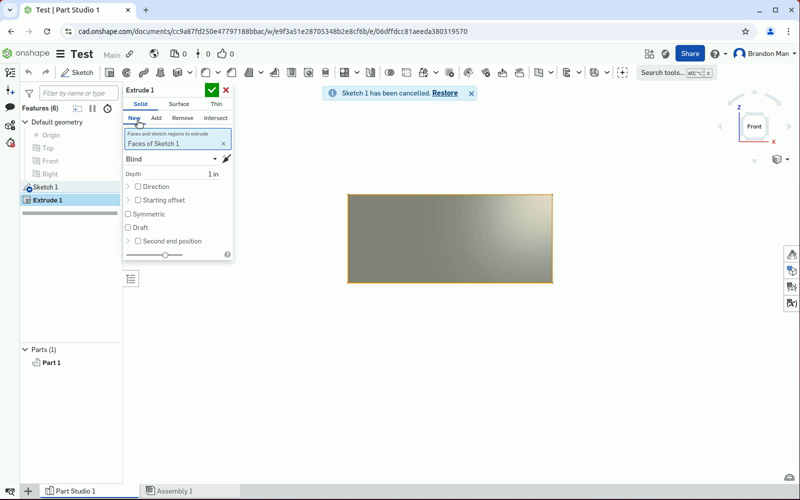
click(137, 120)
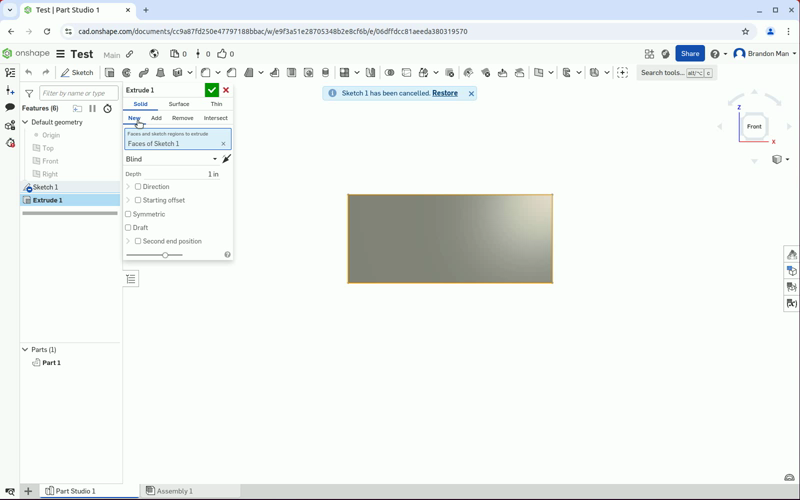
key(tab, 4)
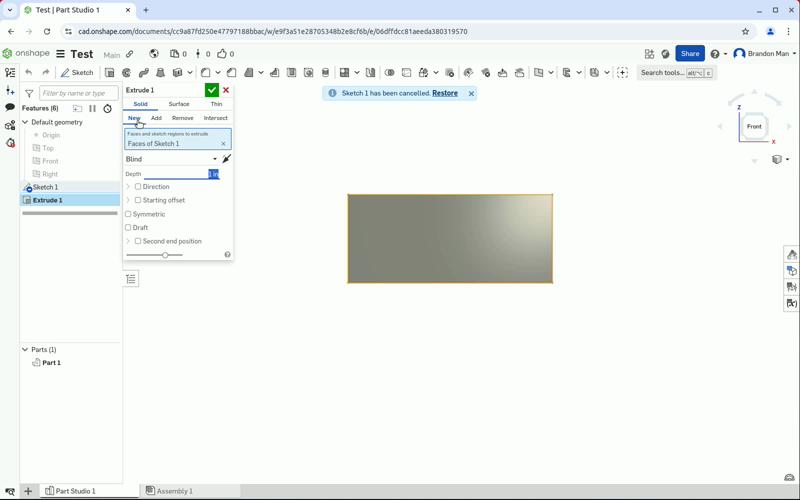
text(21.183)
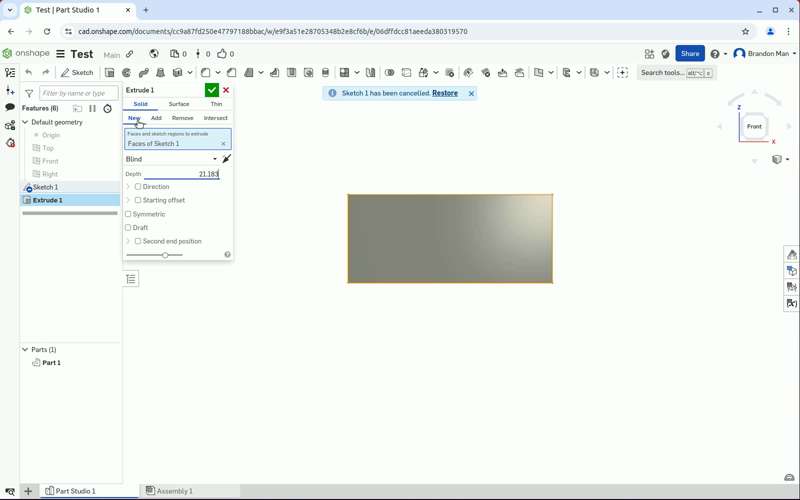
key(enter)
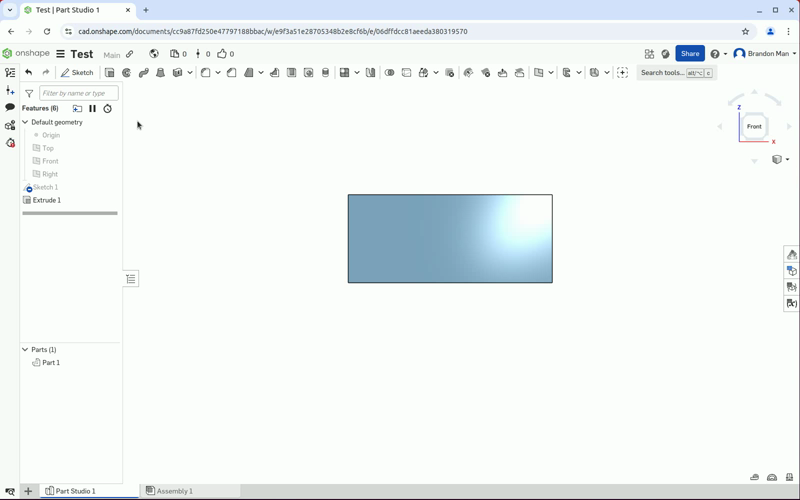
key(shift+h)
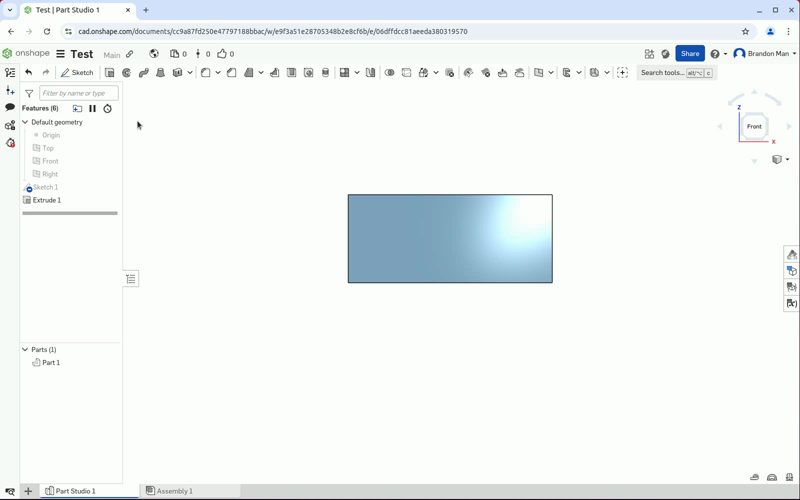
key(shift+h)
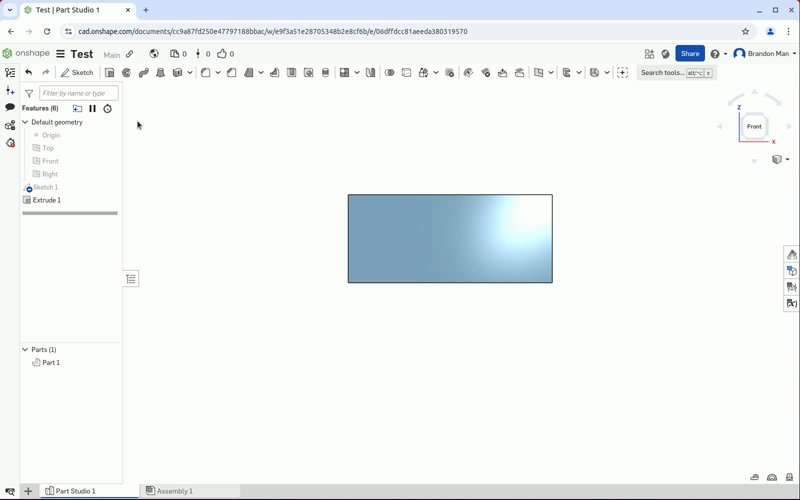
mouse_move(73, 189)
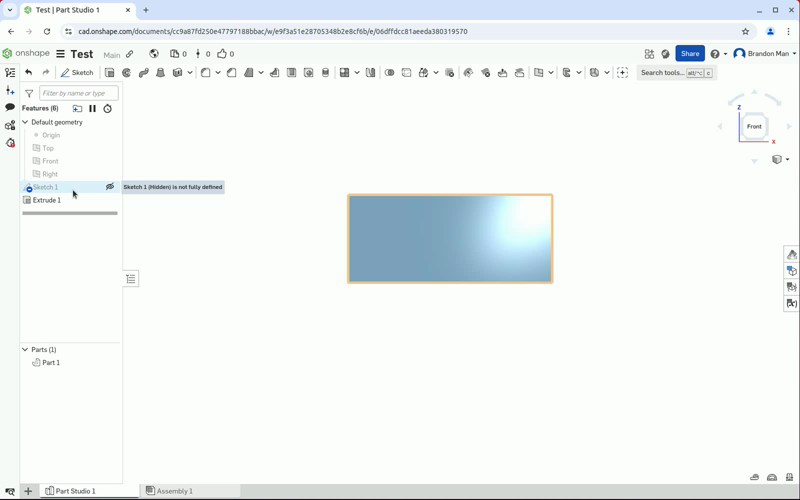
click(73, 189)
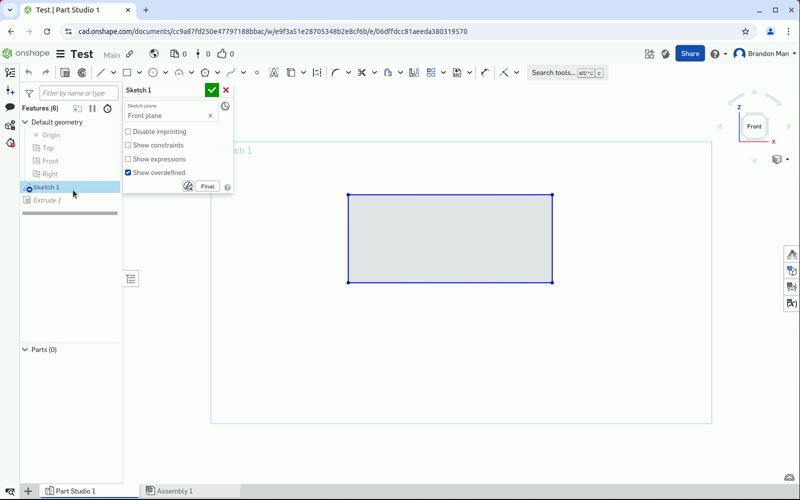
mouse_move(229, 92)
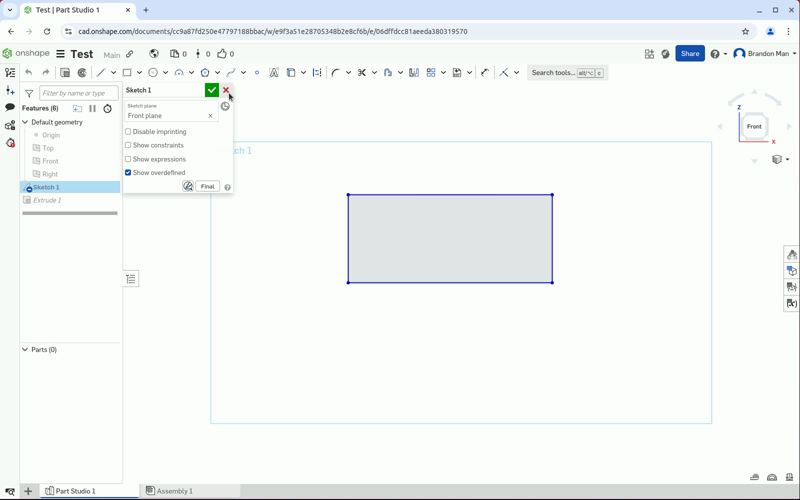
click(229, 92)
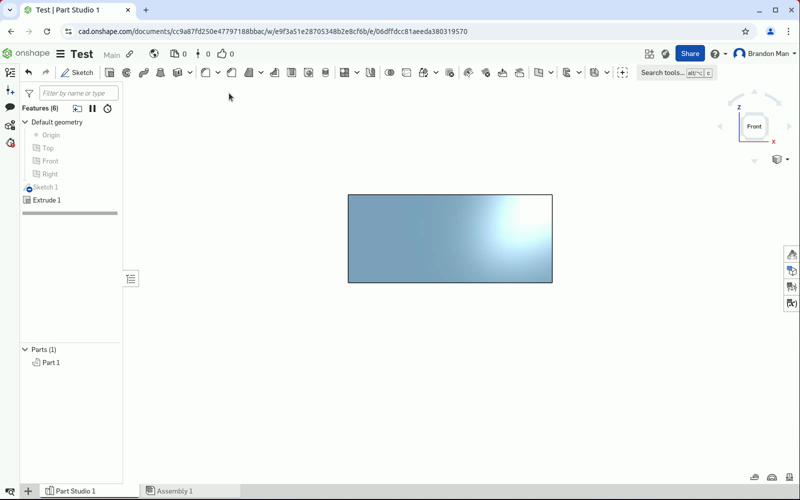
mouse_move(73, 352)
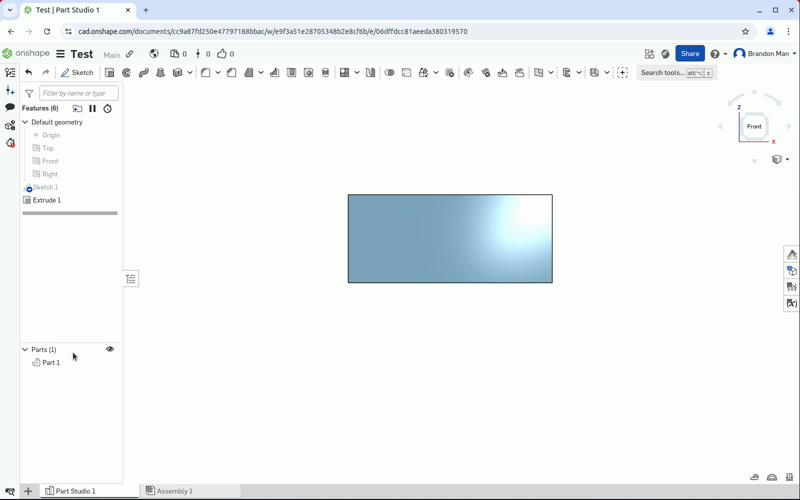
key(y)
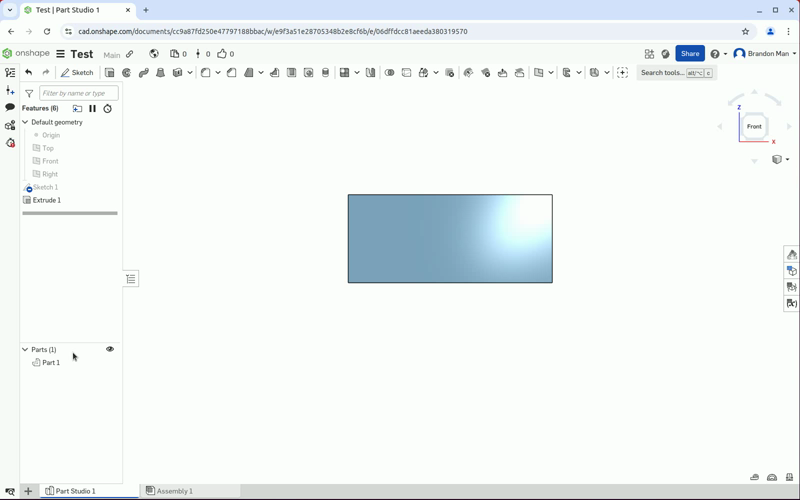
key(shift+p)
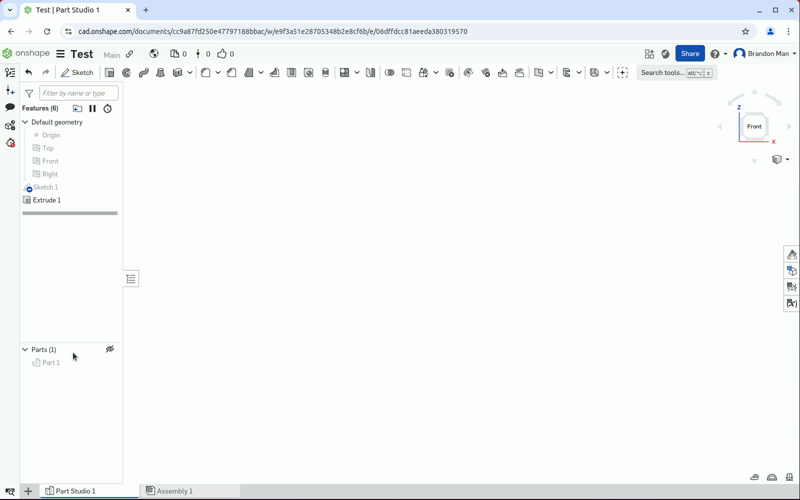
key(space)
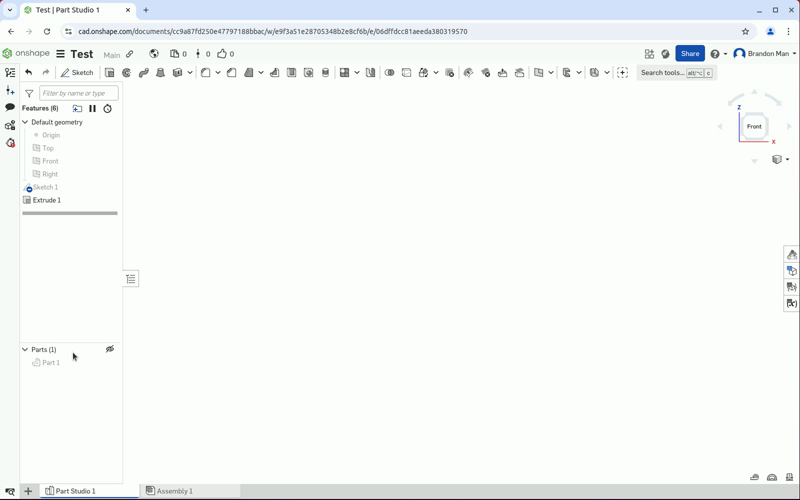
key_down(shift)
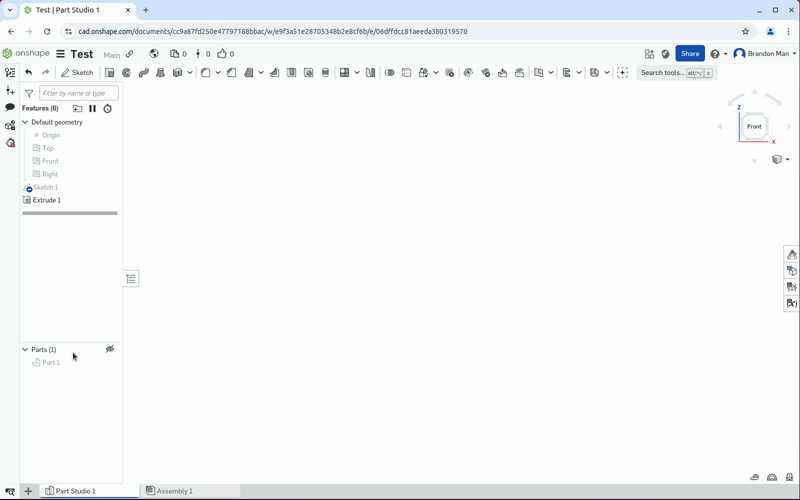
key(left)
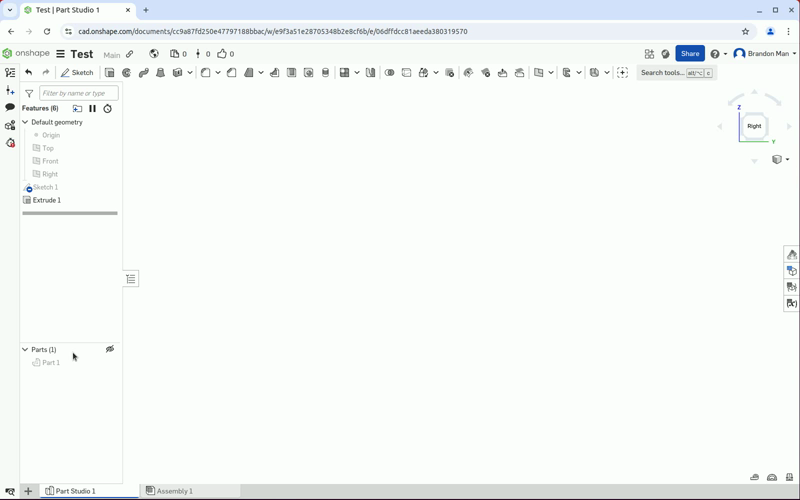
key_up(shift)
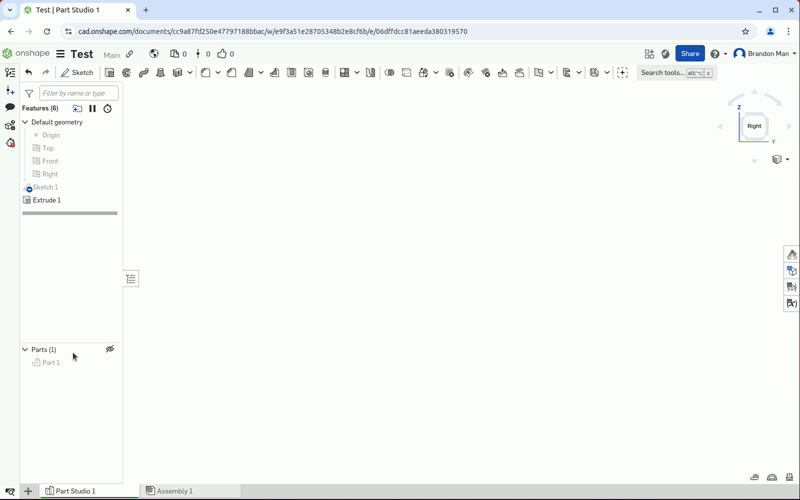
mouse_move(73, 352)
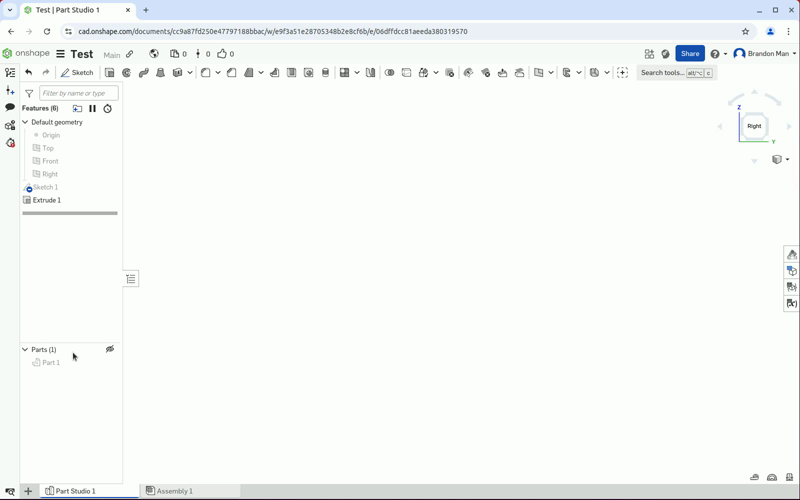
key(shift+y)
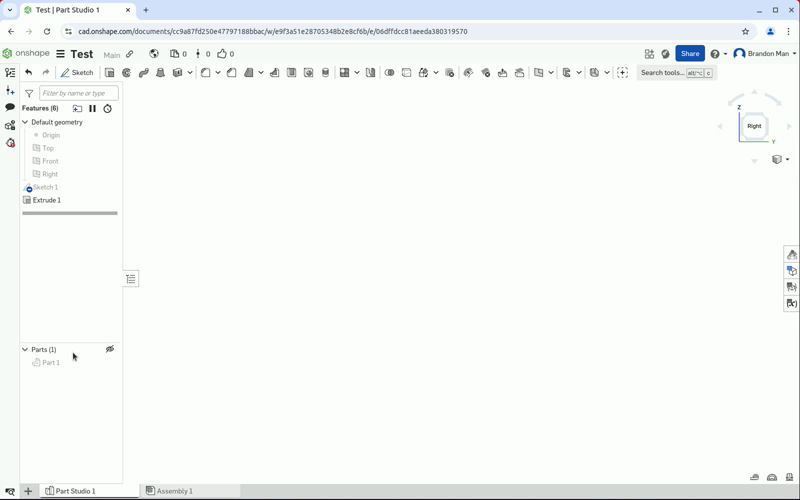
key(shift+s)
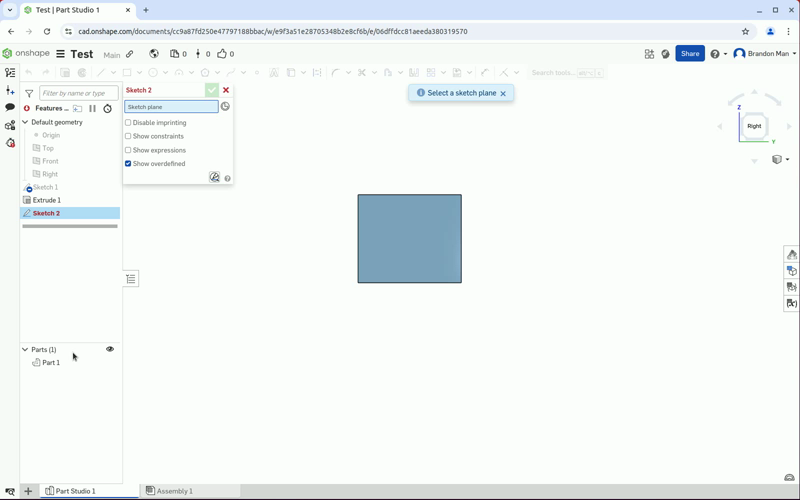
mouse_move(73, 176)
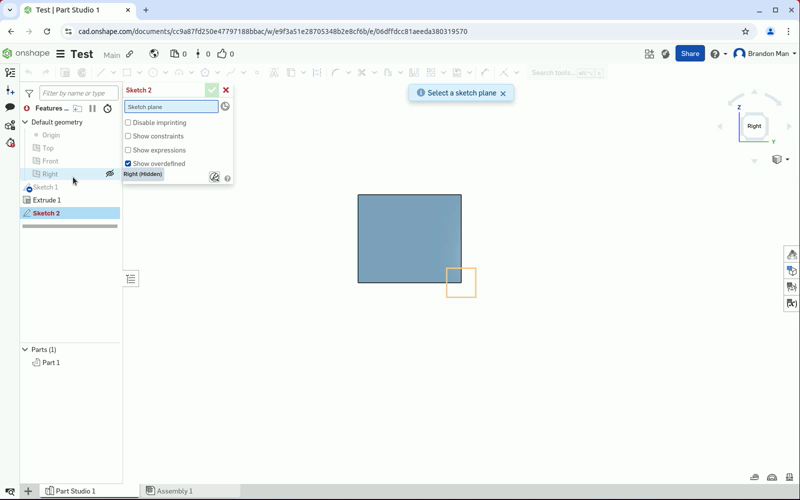
click(73, 176)
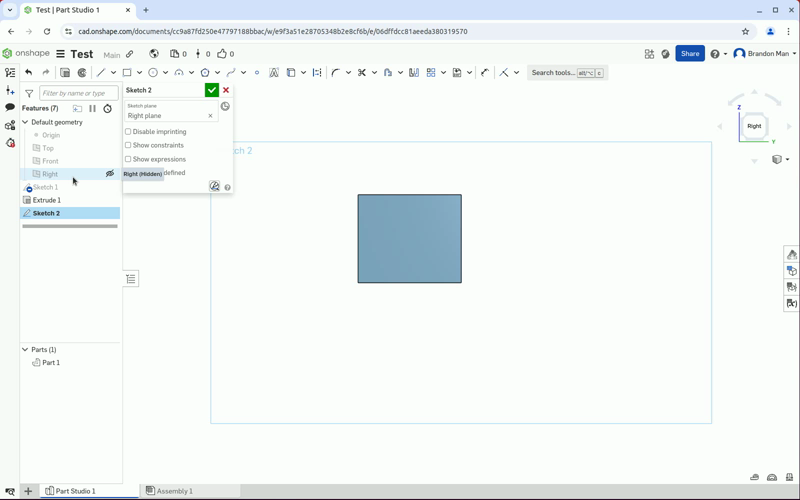
mouse_move(73, 352)
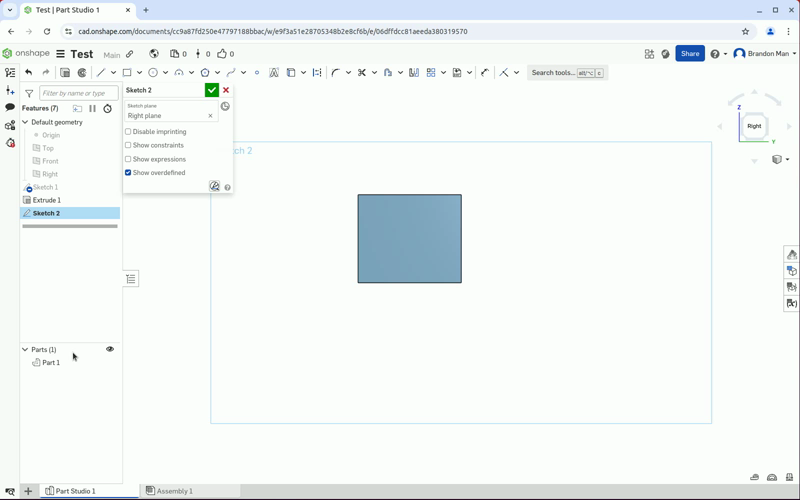
key(y)
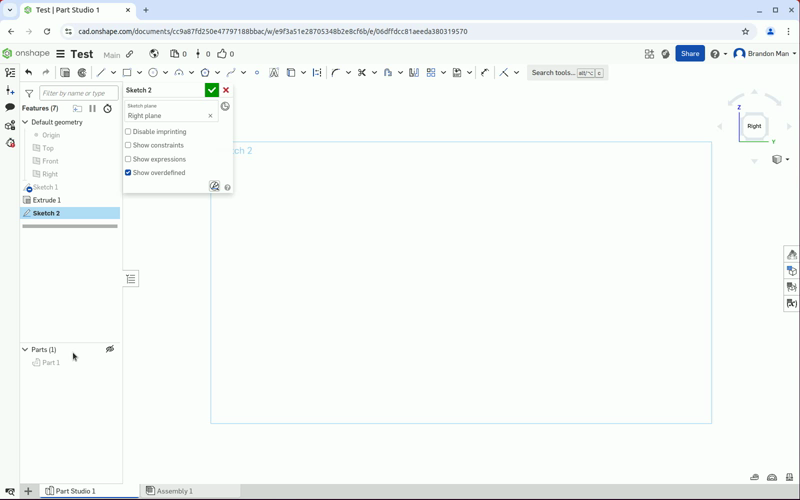
key(c)
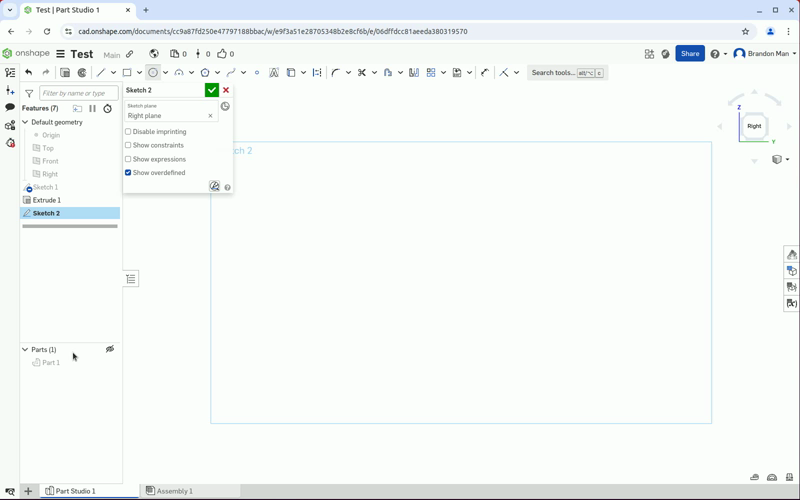
key_down(shift)
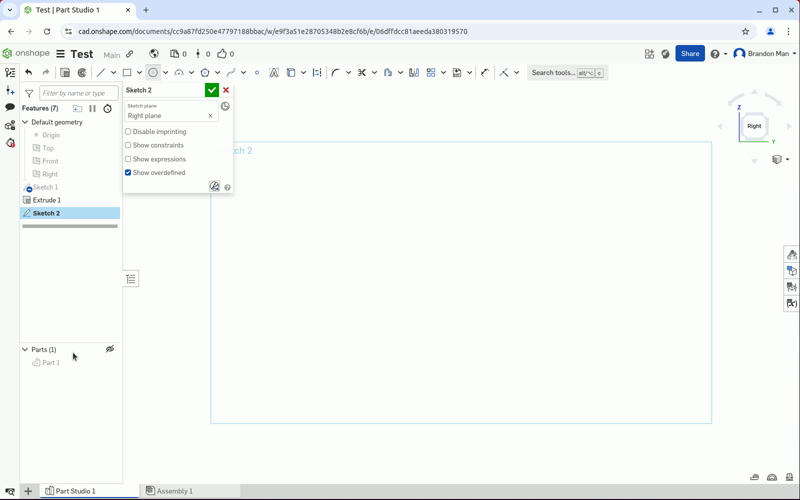
mouse_move(410, 282)
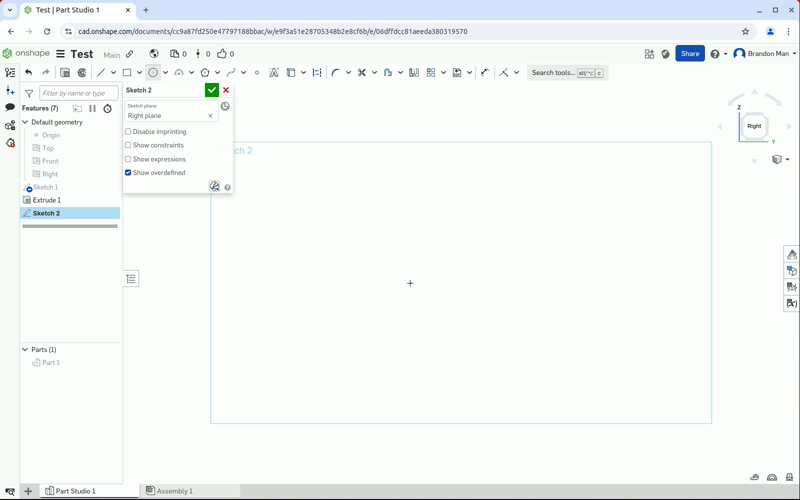
click(410, 282)
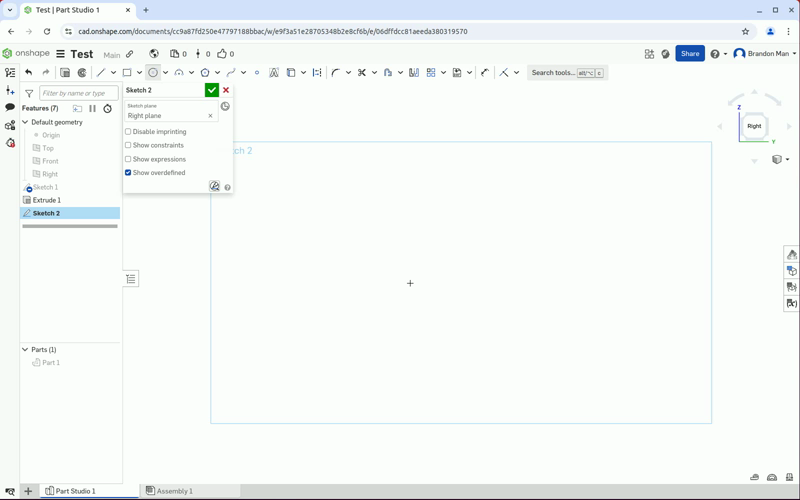
key_up(shift)
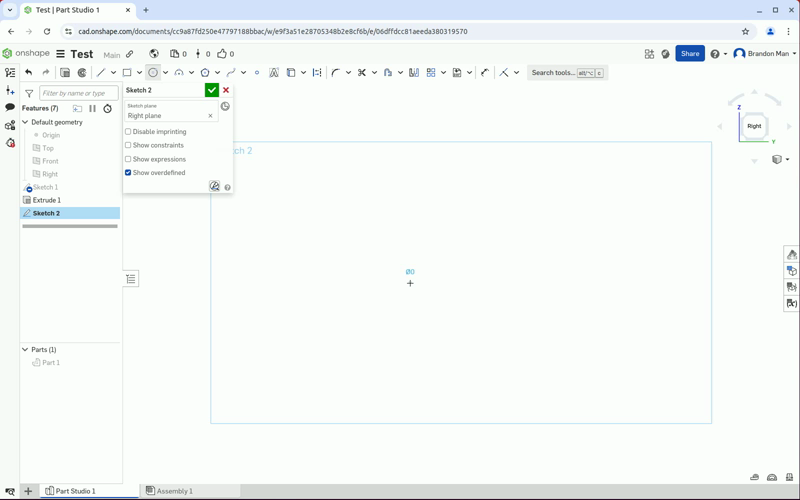
mouse_move(425, 282)
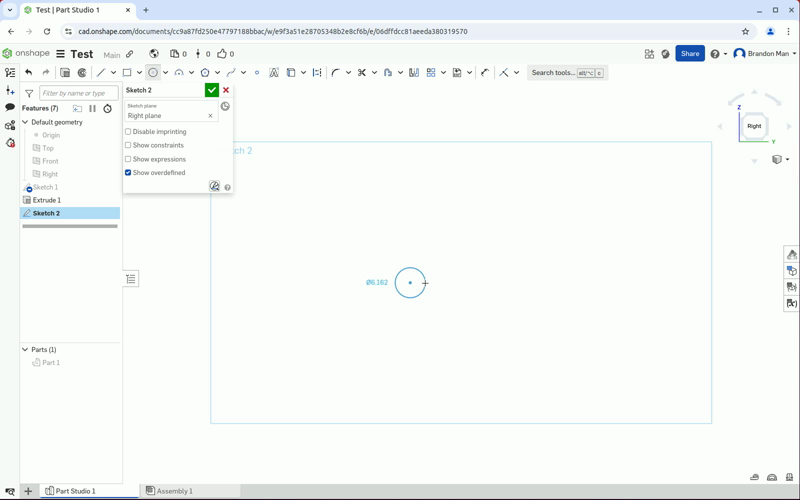
click(425, 282)
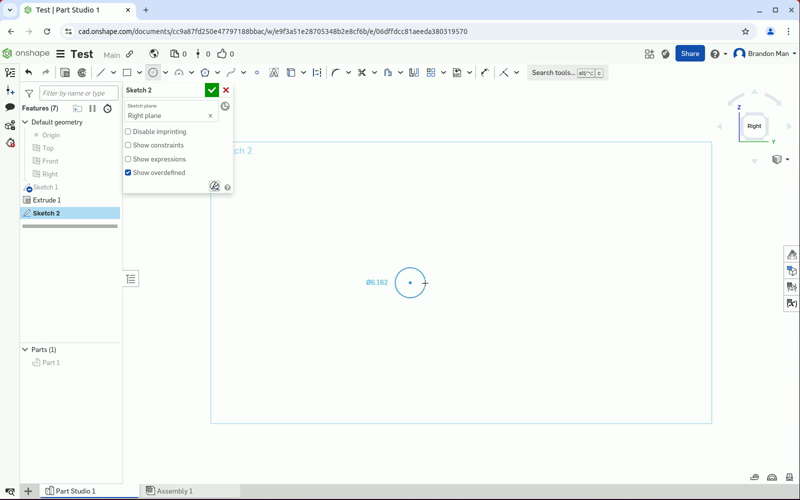
key(esc)
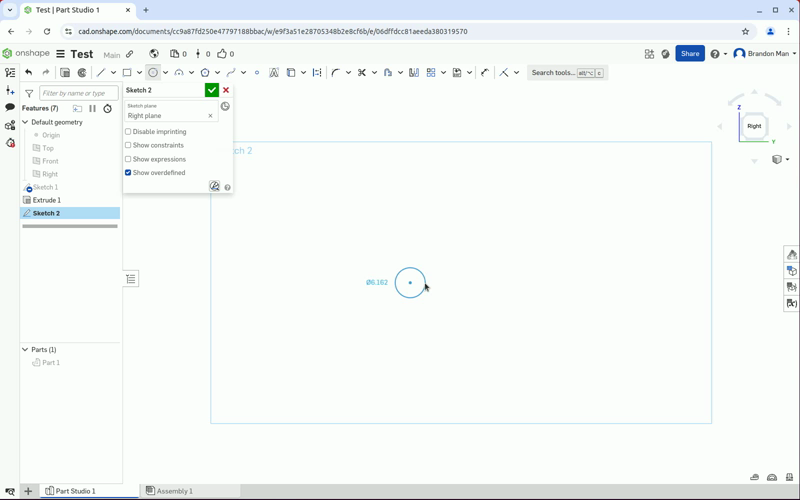
mouse_move(406, 292)
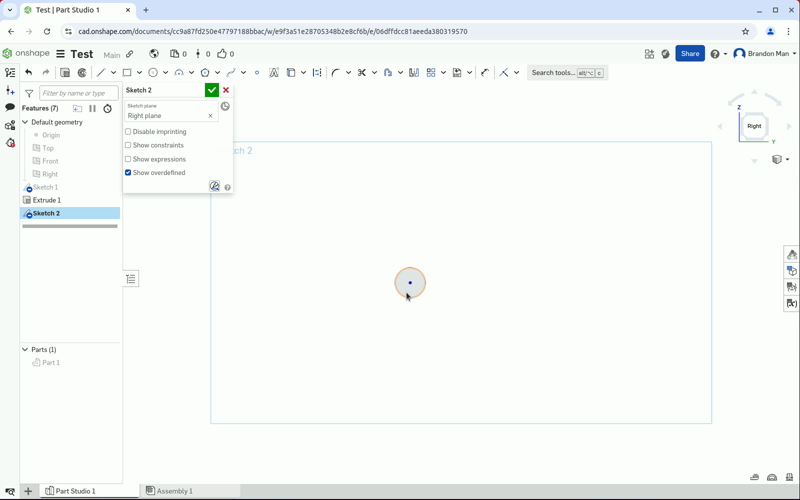
scroll(6)
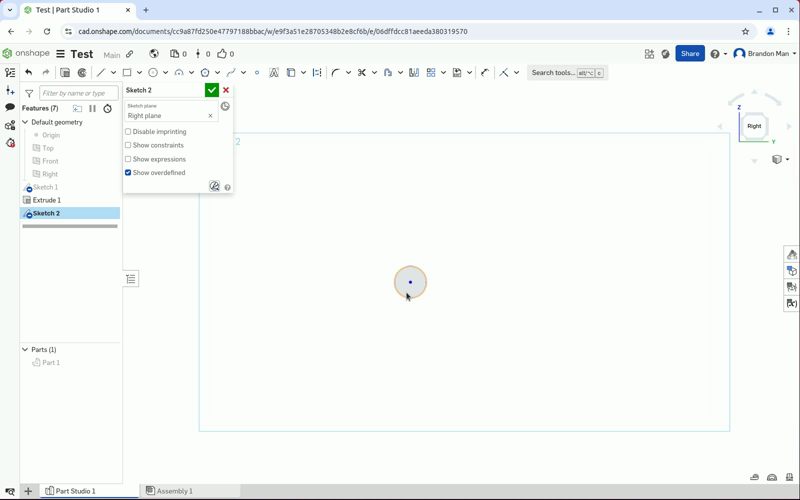
scroll(6)
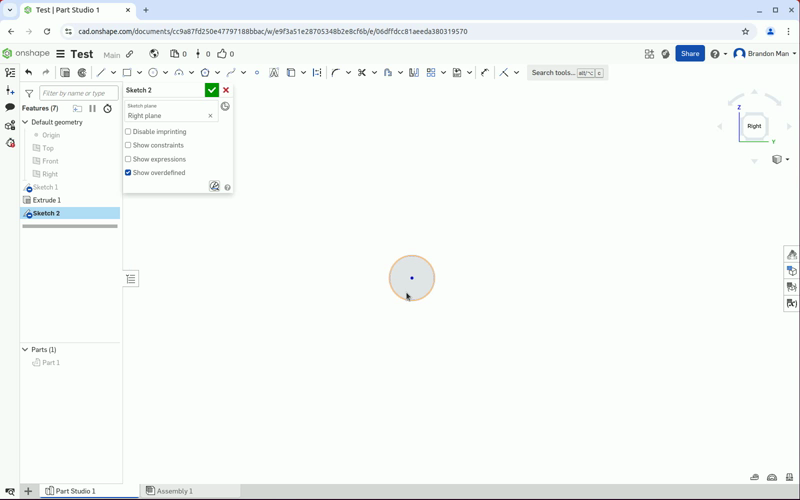
scroll(6)
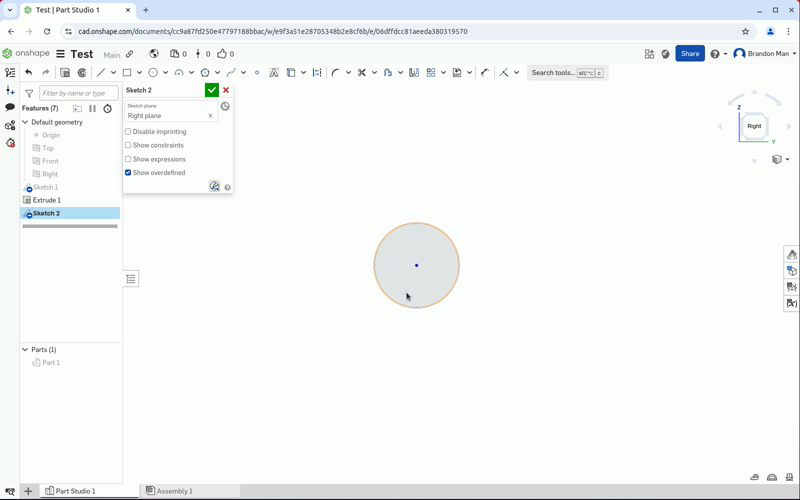
scroll(6)
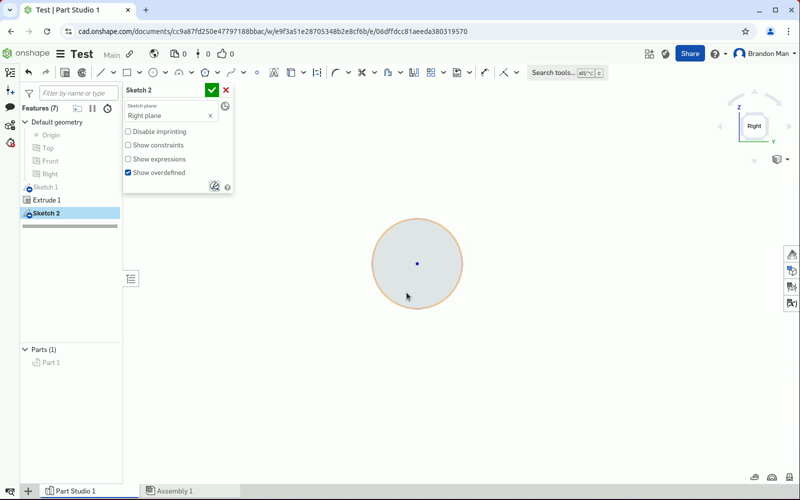
scroll(6)
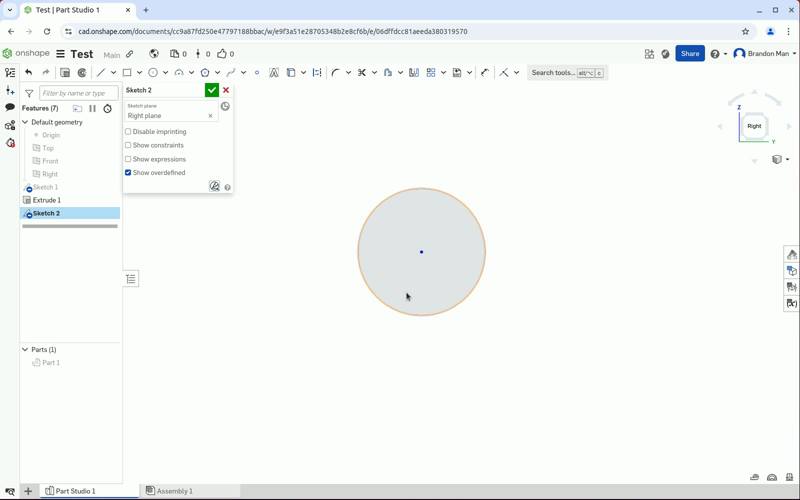
scroll(6)
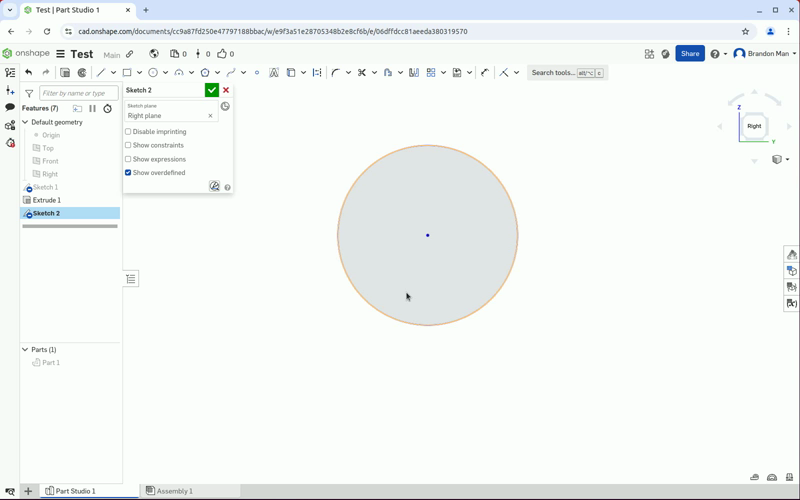
scroll(6)
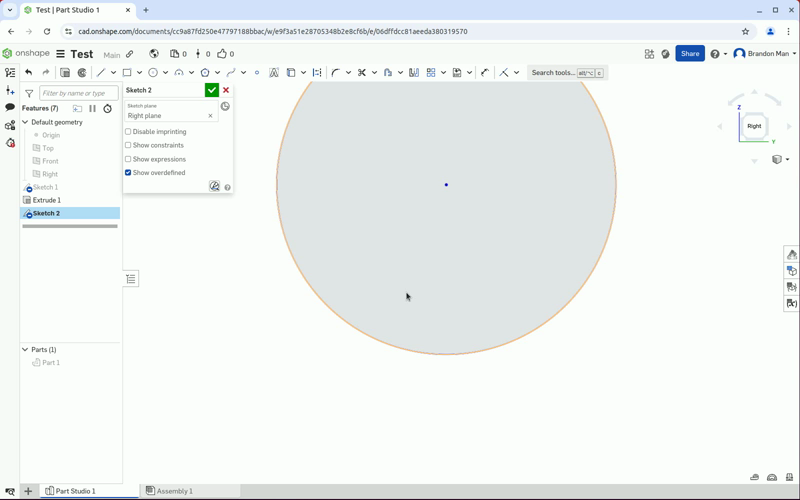
click(406, 292)
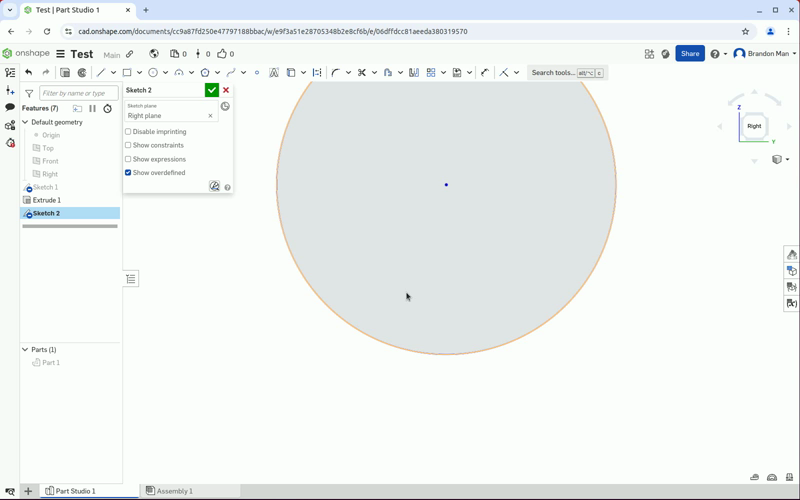
scroll(-6)
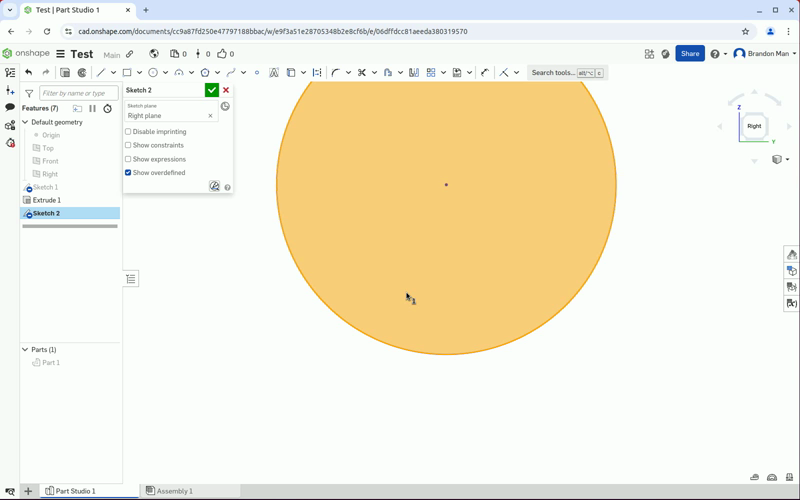
scroll(-6)
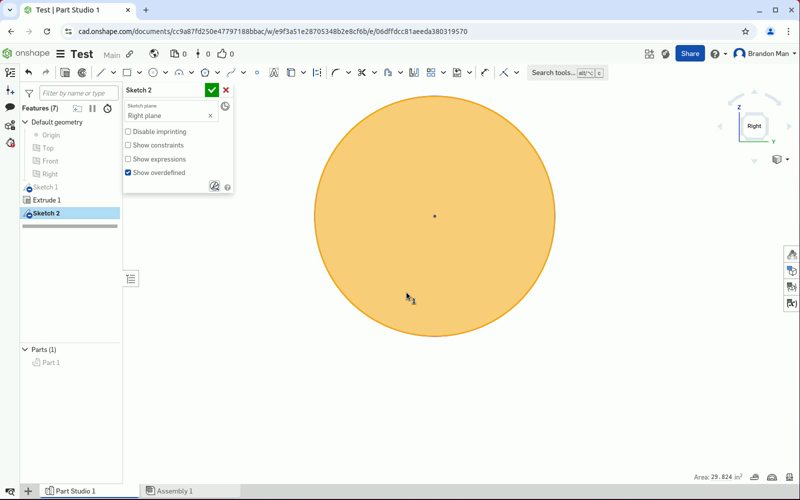
scroll(-6)
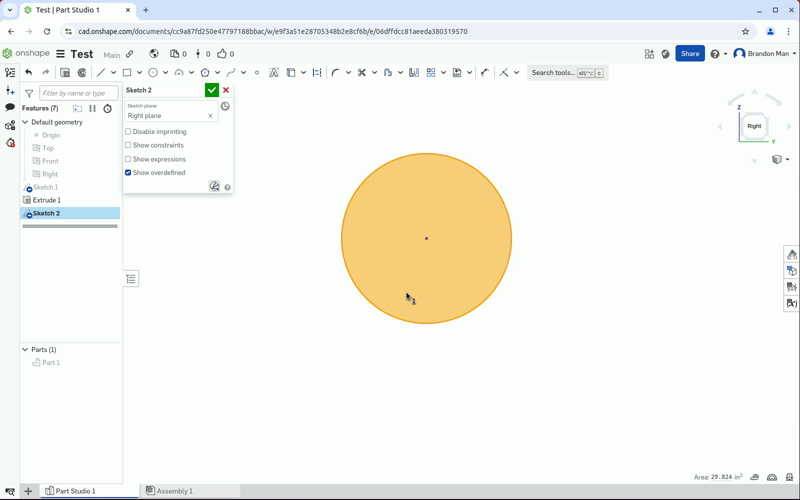
scroll(-6)
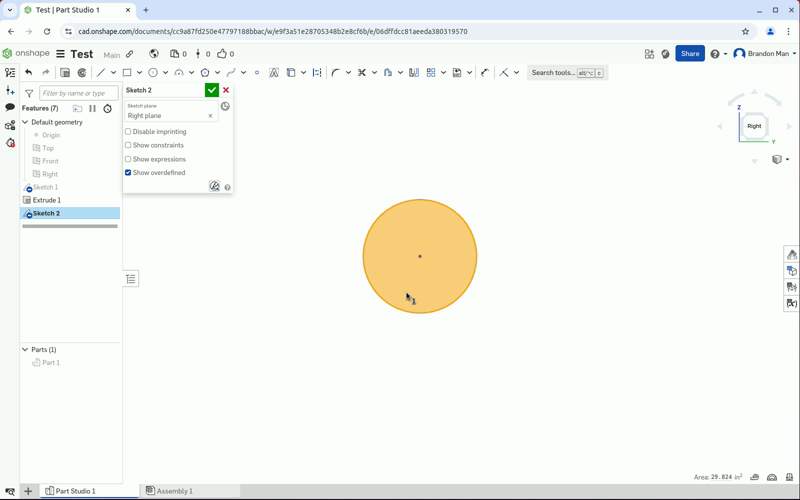
scroll(-6)
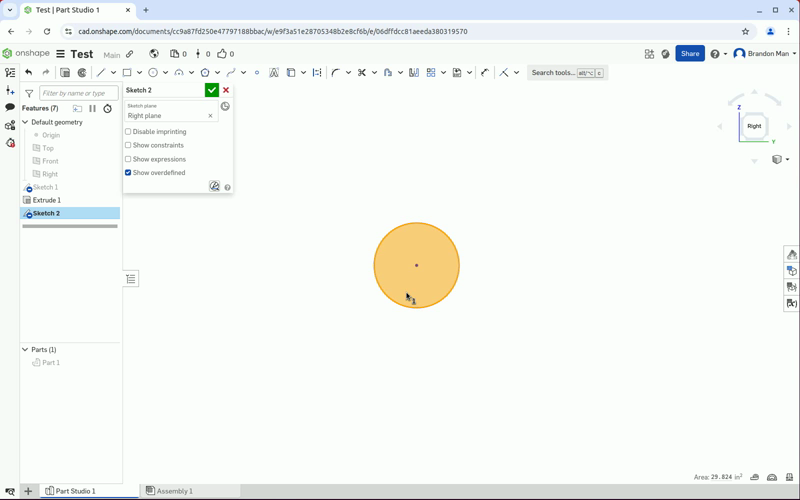
scroll(-6)
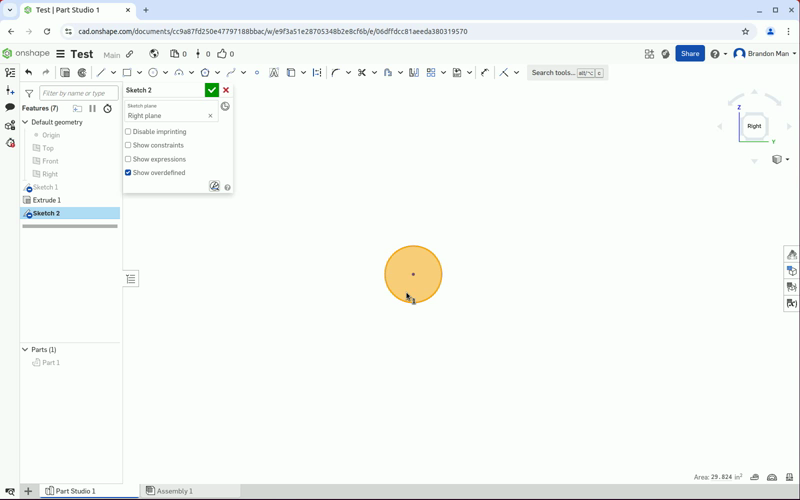
scroll(-6)
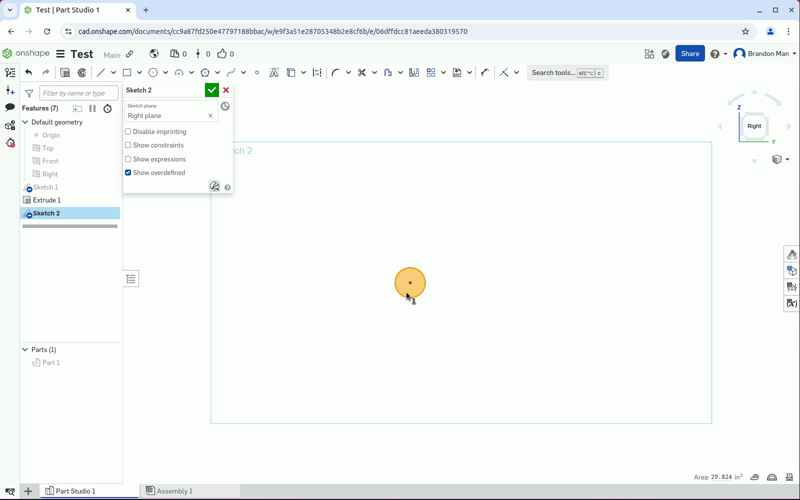
mouse_move(73, 352)
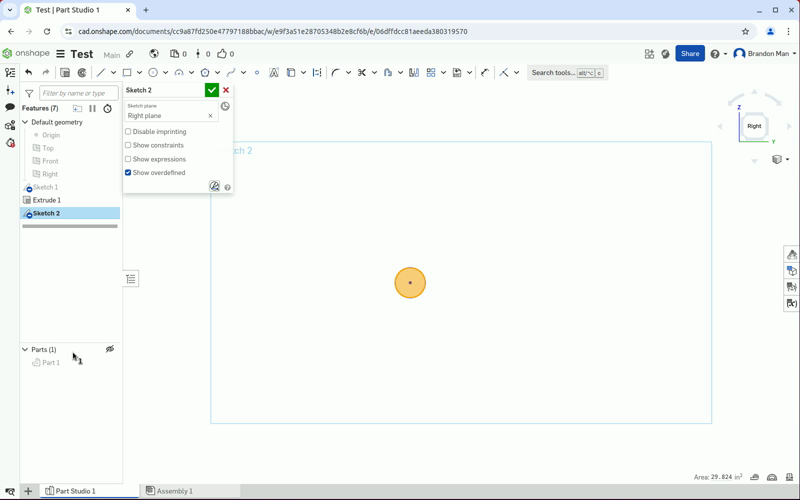
key(shift+y)
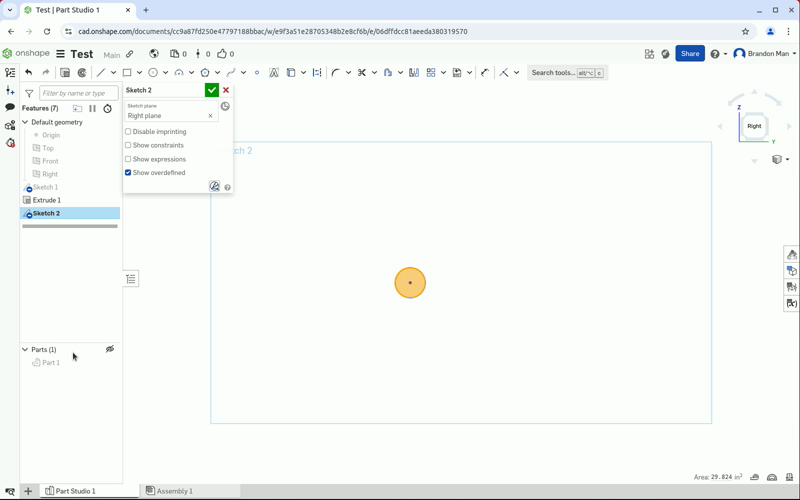
key(shift+e)
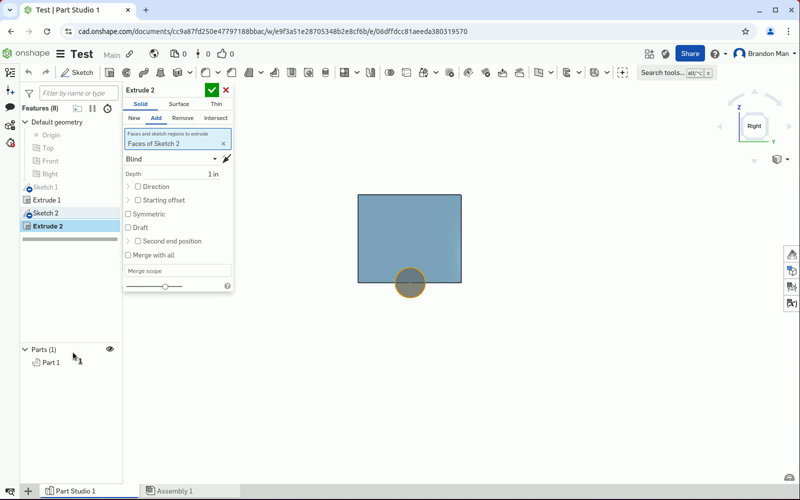
mouse_move(143, 106)
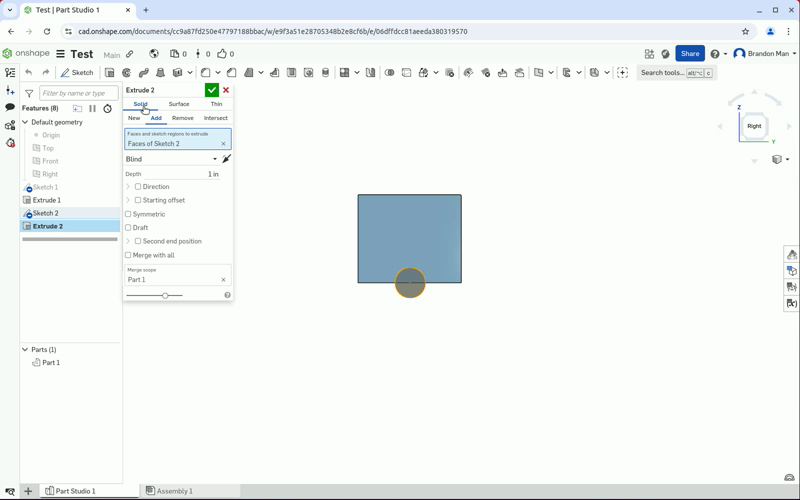
click(143, 106)
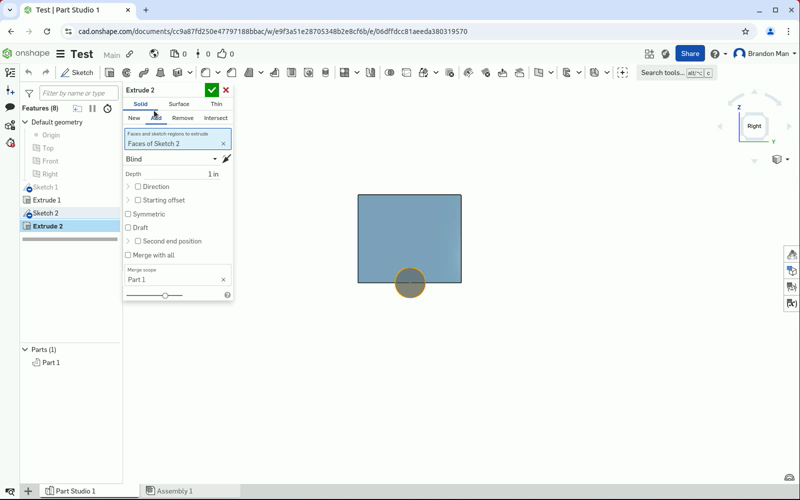
mouse_move(186, 120)
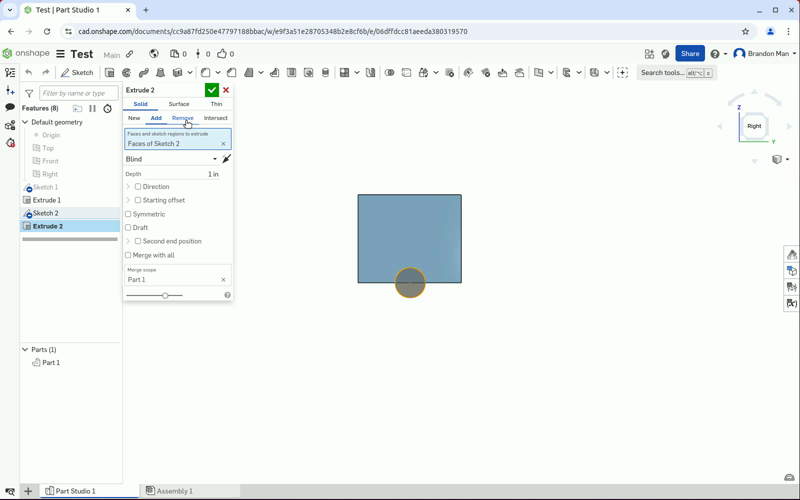
click(186, 120)
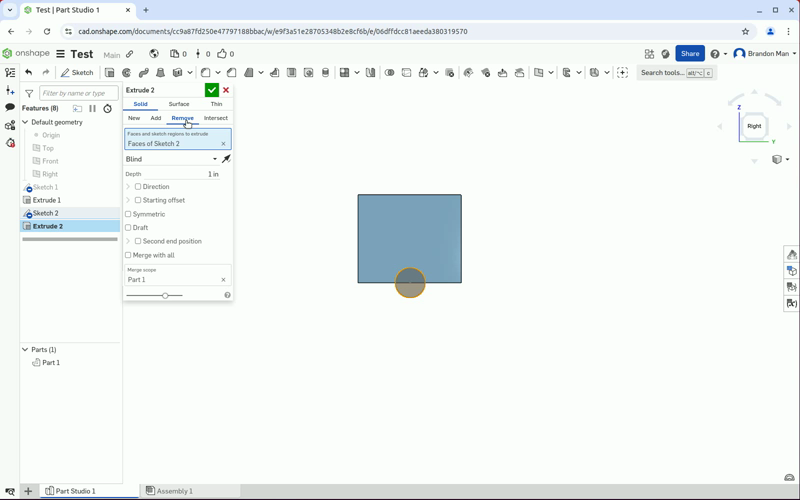
key(tab, 4)
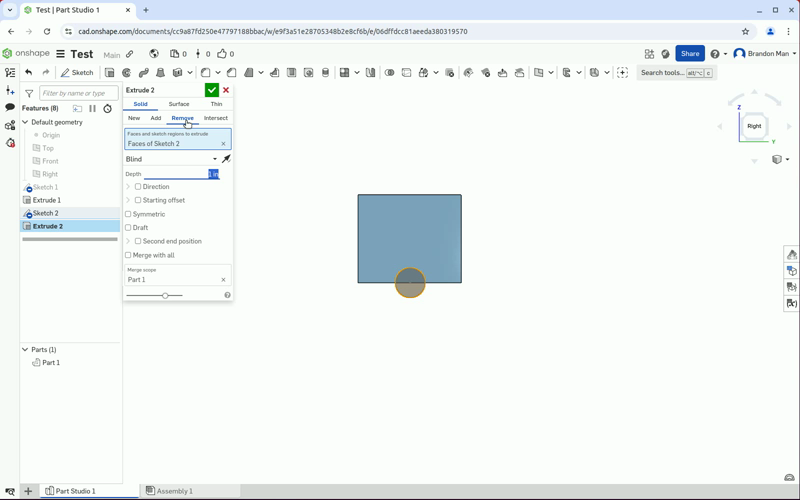
text(-30.089)
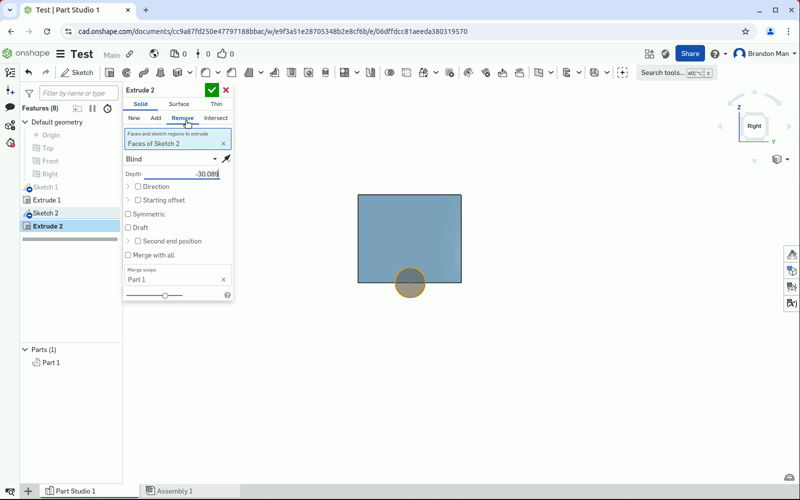
key(tab, 6)
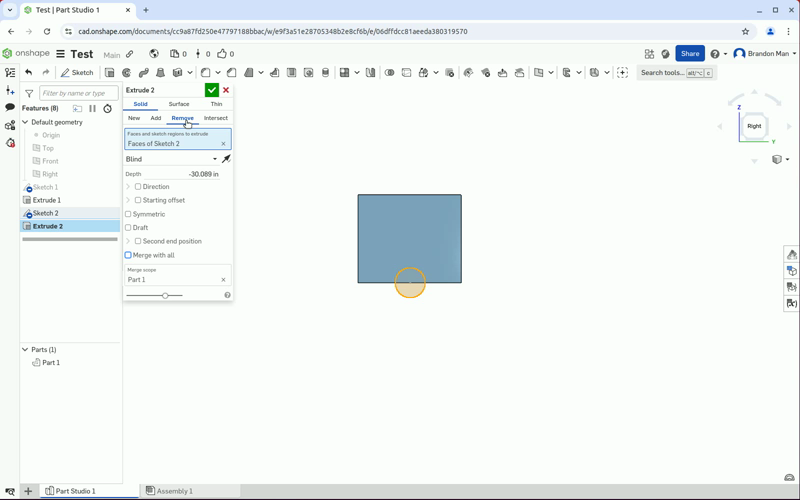
key(space)
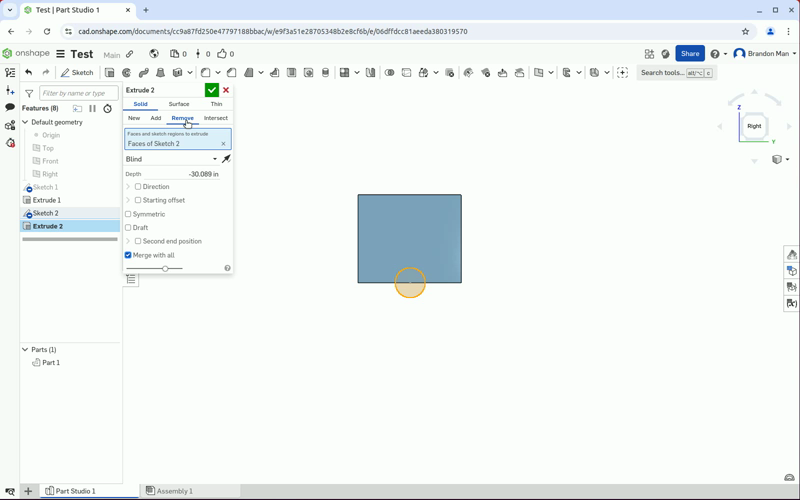
key(enter)
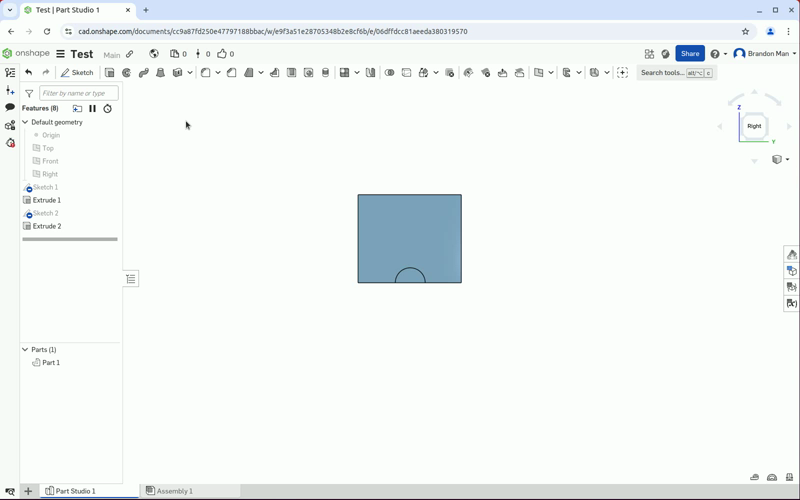
key(shift+h)
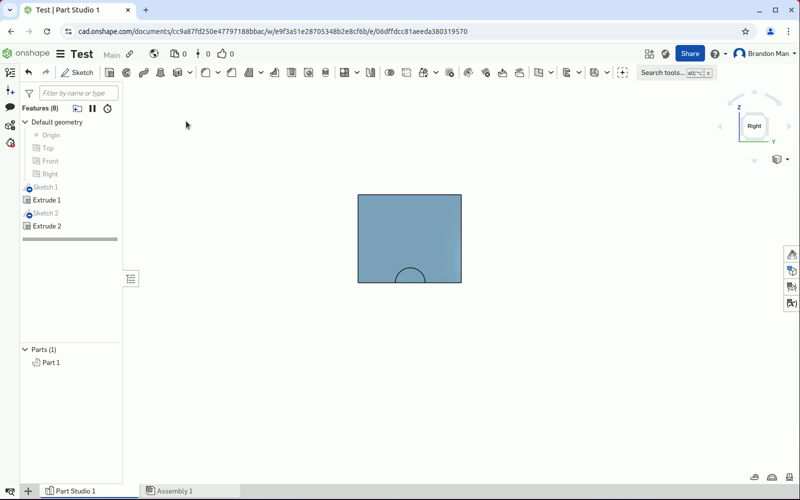
key(shift+h)
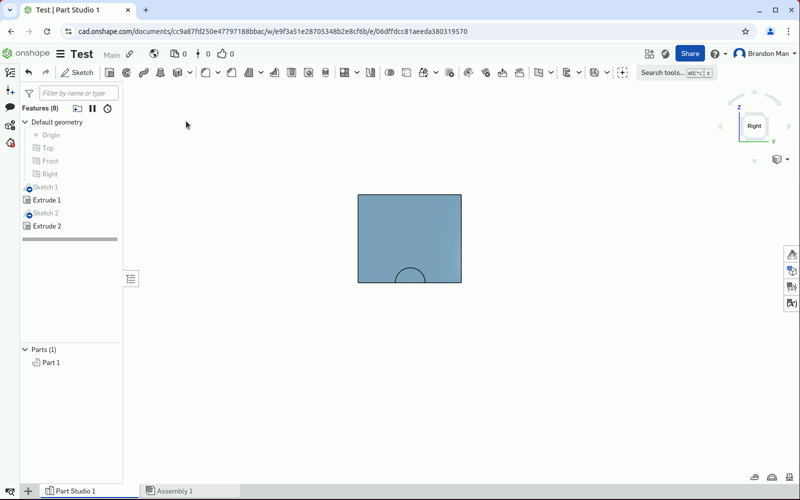
mouse_move(73, 189)
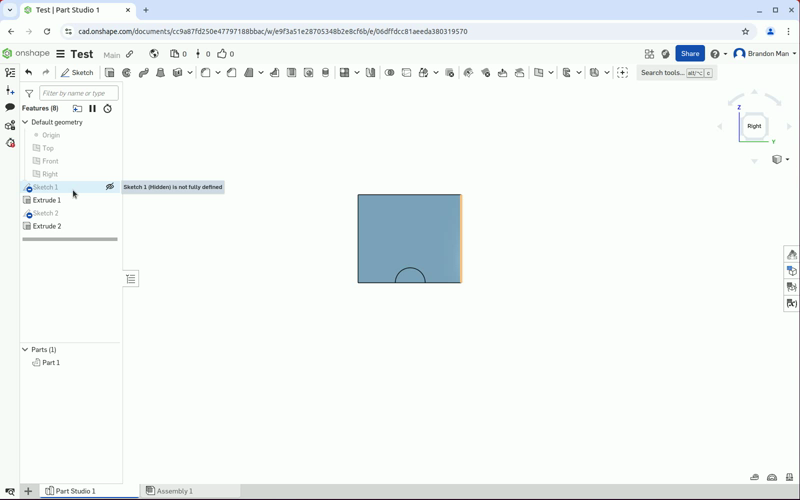
click(73, 189)
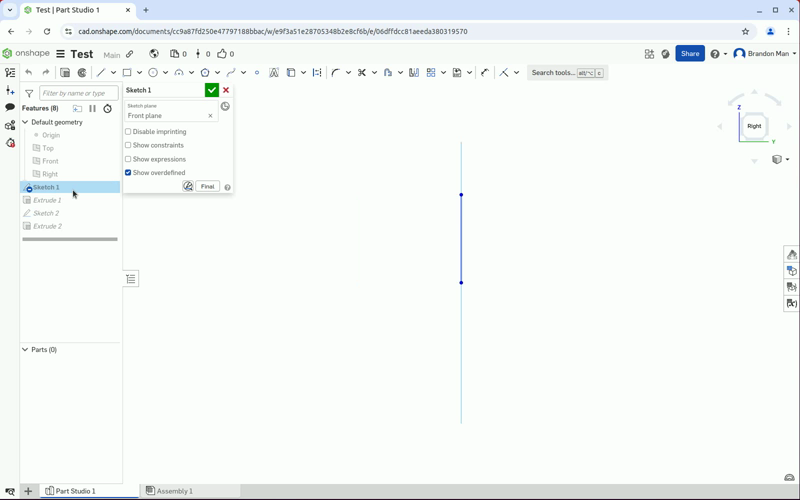
mouse_move(229, 92)
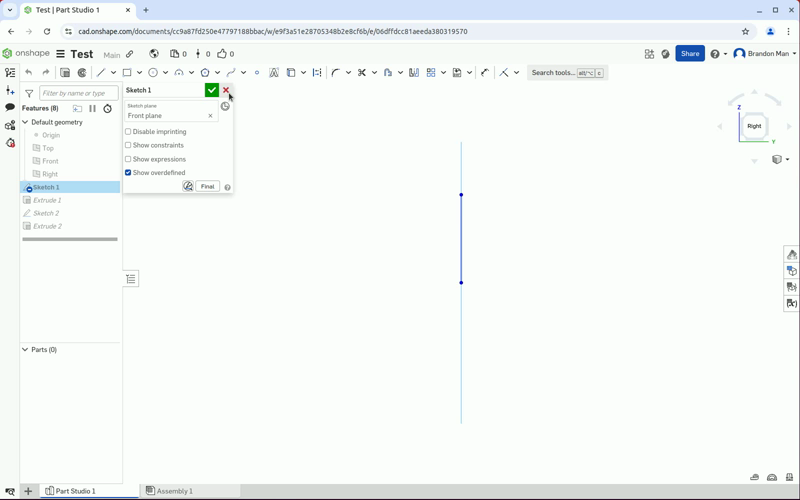
click(229, 92)
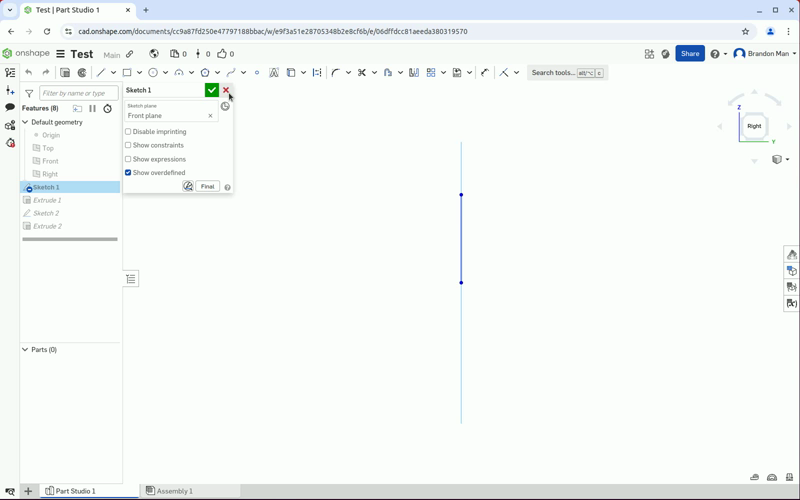
key(shift+s)
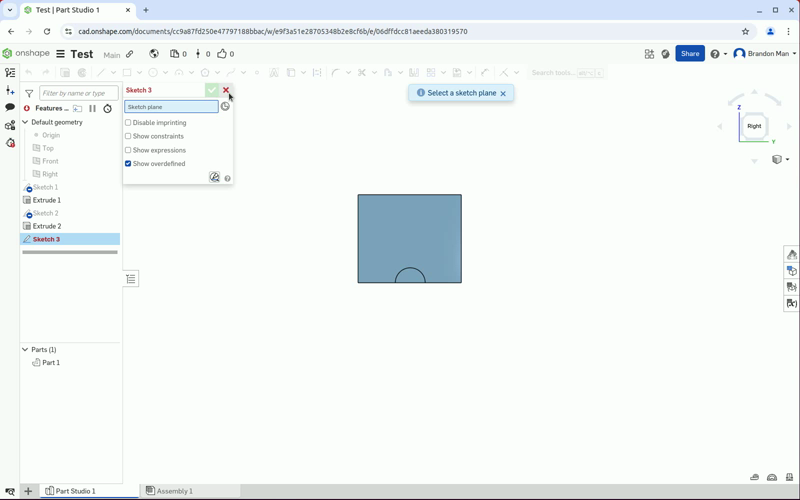
mouse_move(73, 176)
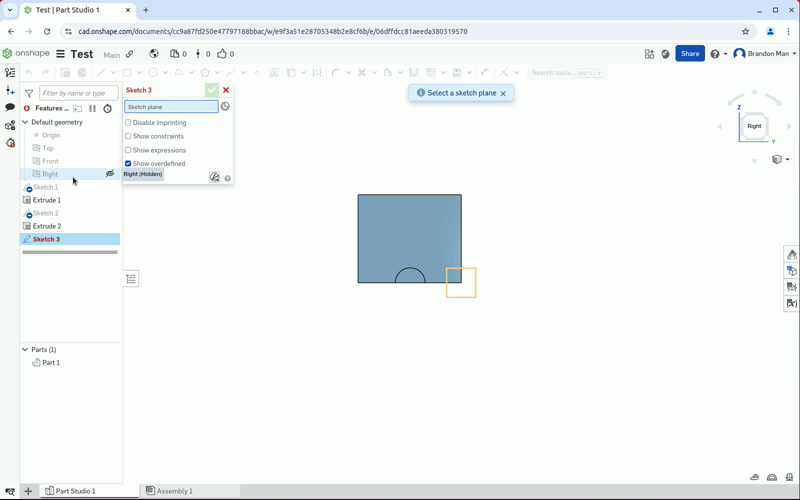
click(73, 176)
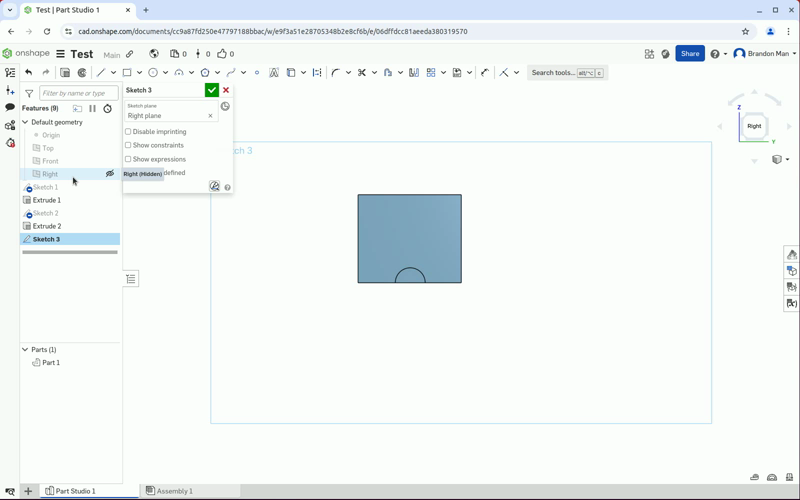
mouse_move(73, 352)
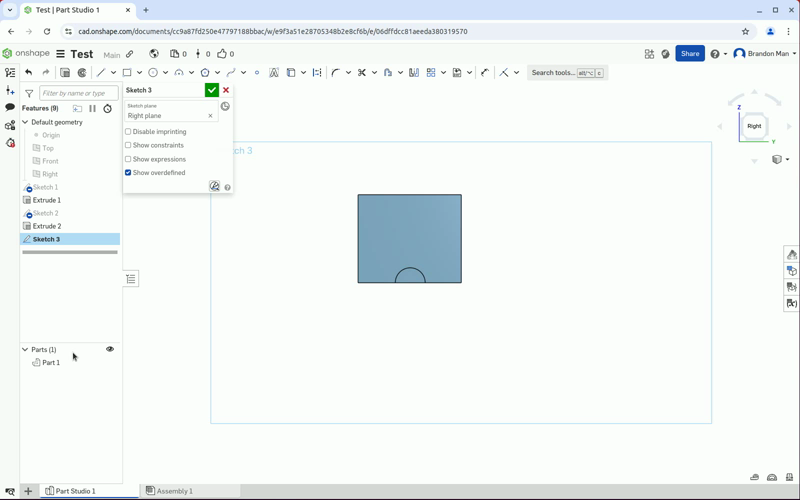
key(y)
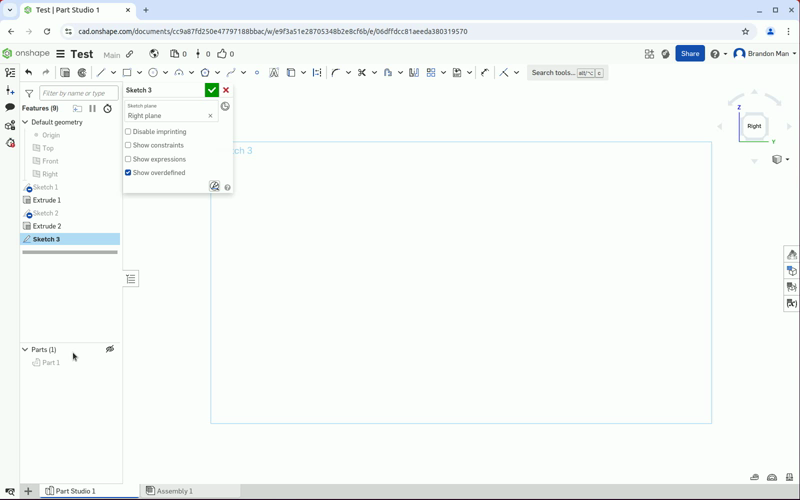
key(c)
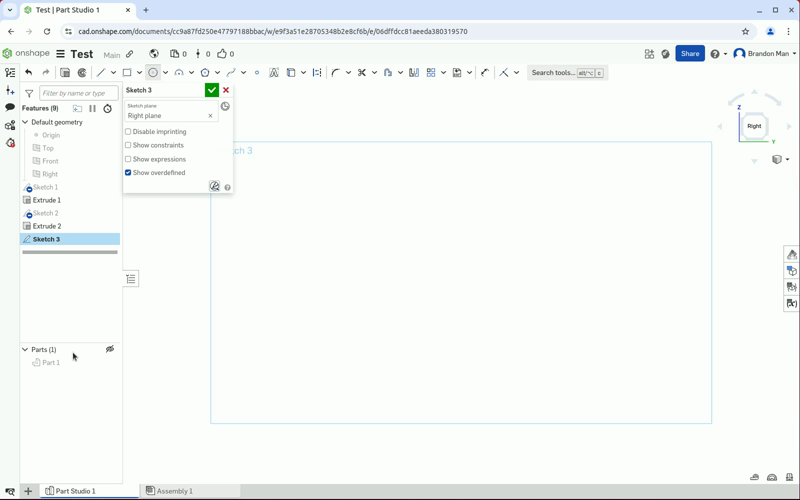
key_down(shift)
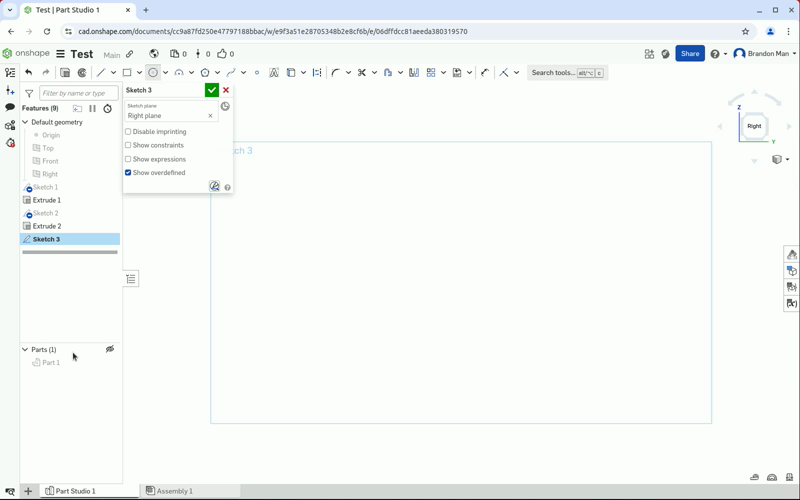
mouse_move(410, 282)
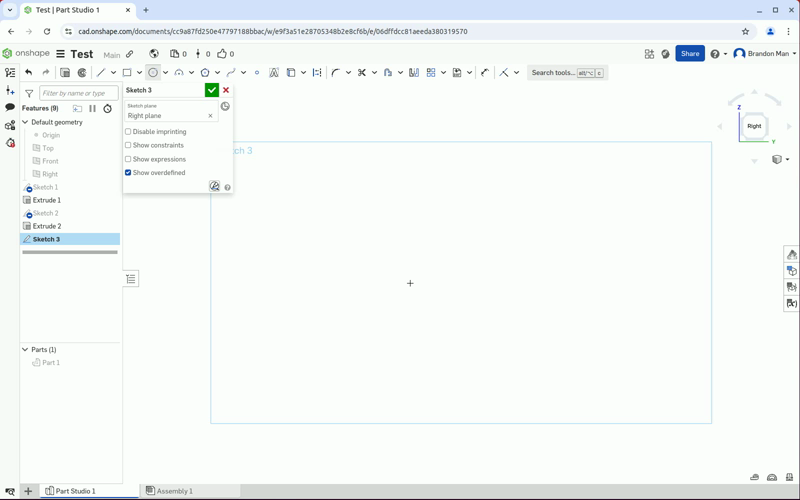
click(410, 282)
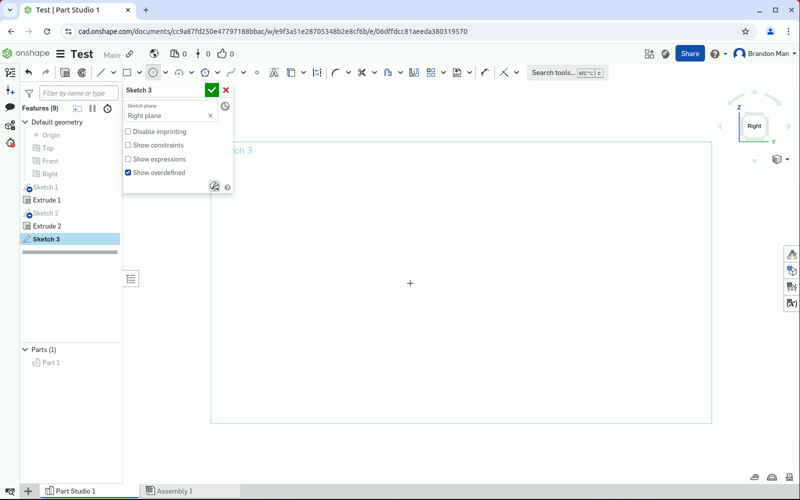
key_up(shift)
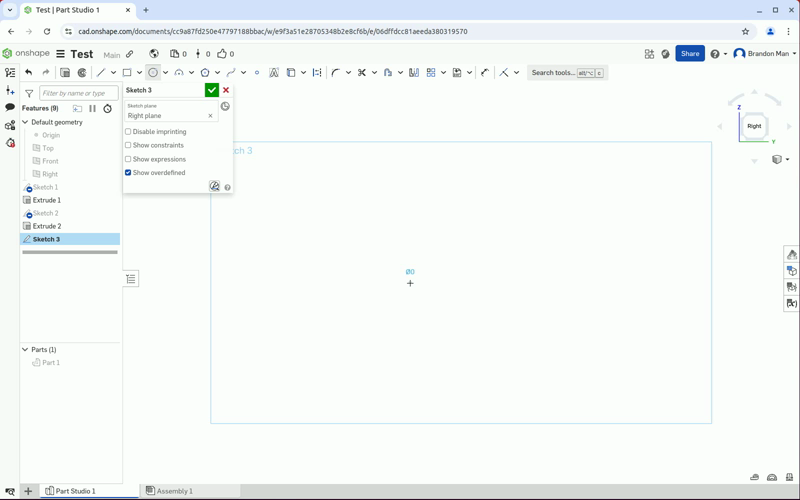
mouse_move(425, 282)
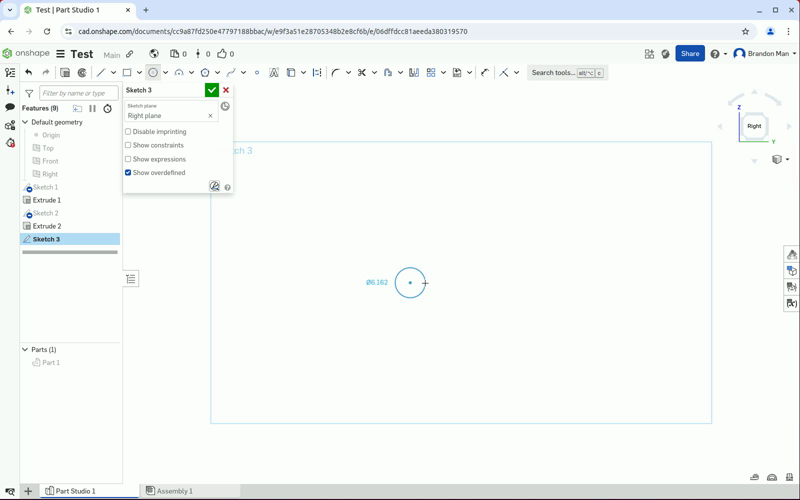
click(425, 282)
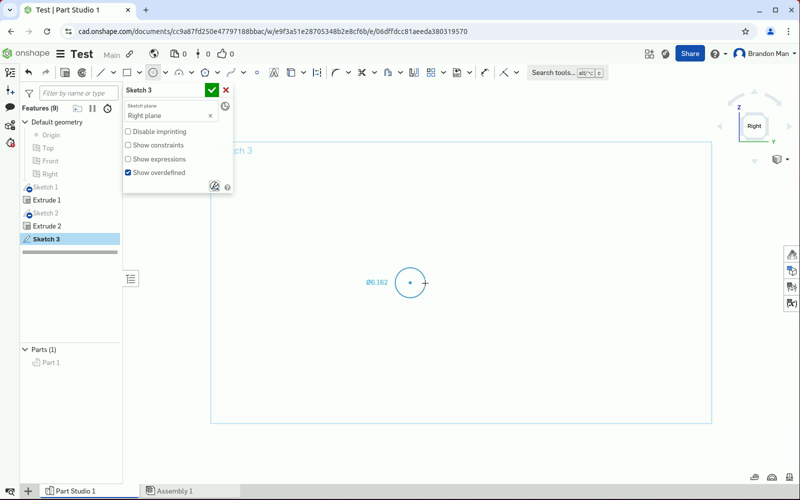
key(esc)
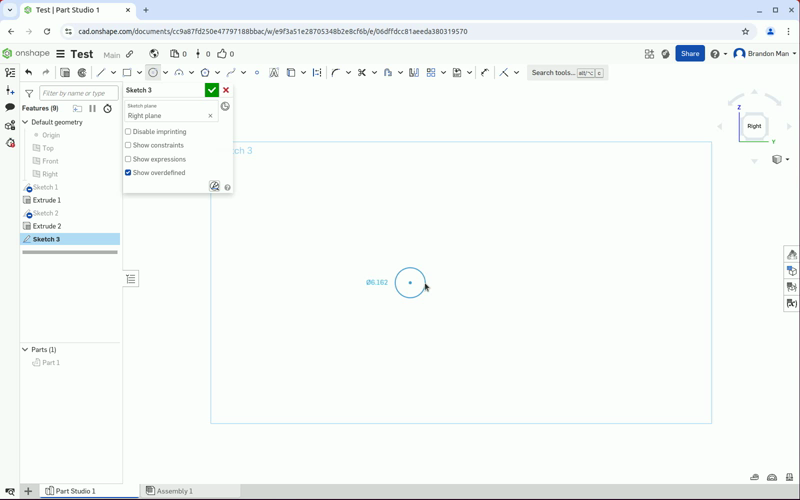
mouse_move(396, 285)
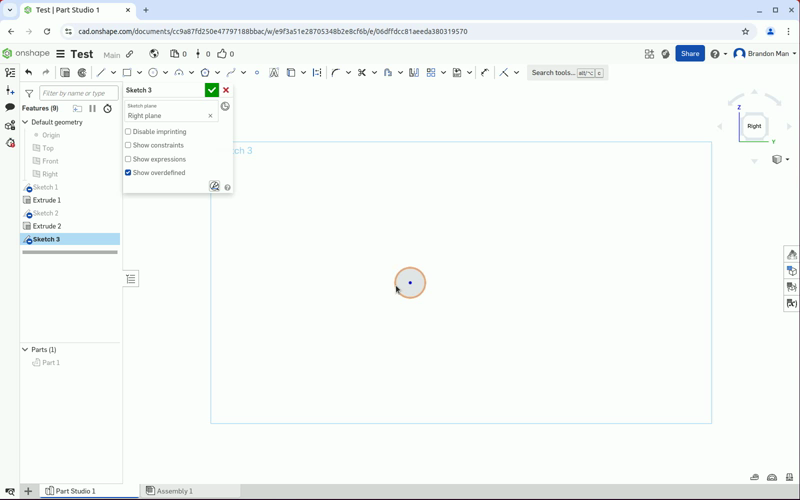
scroll(6)
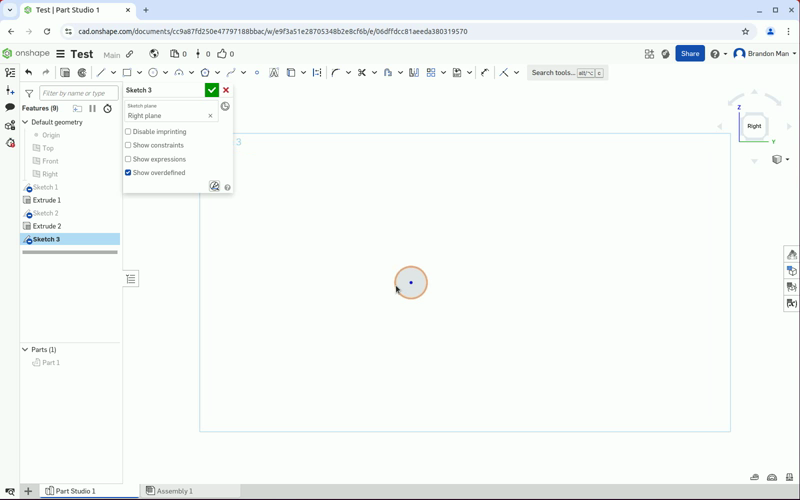
scroll(6)
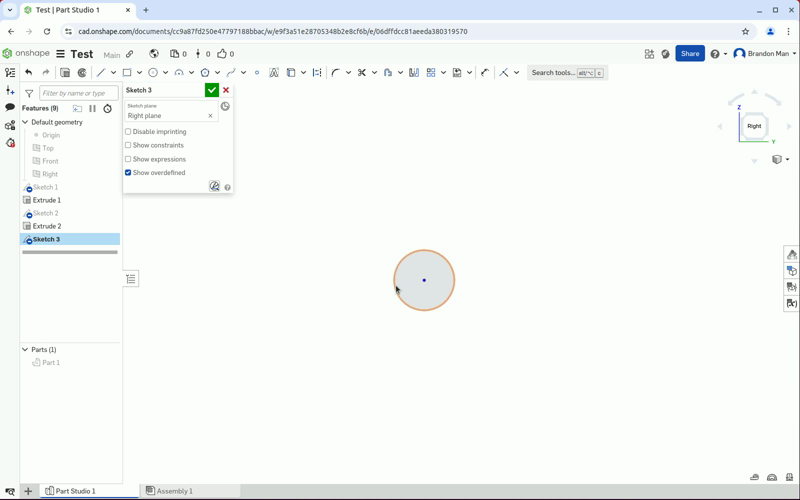
scroll(6)
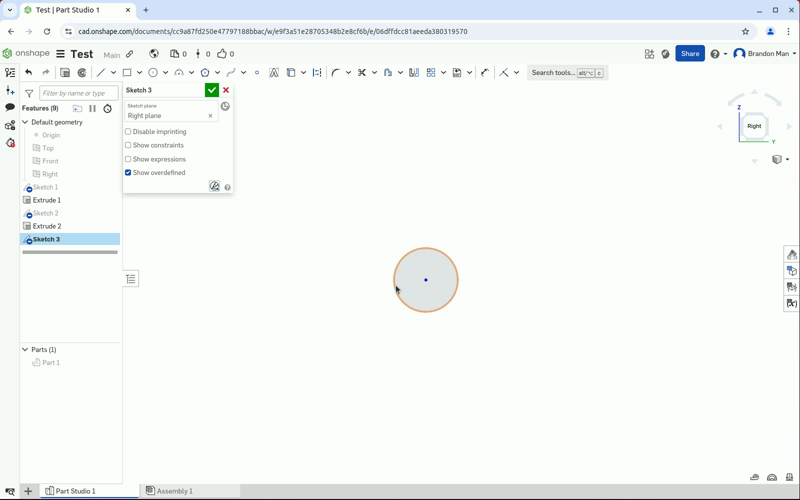
scroll(6)
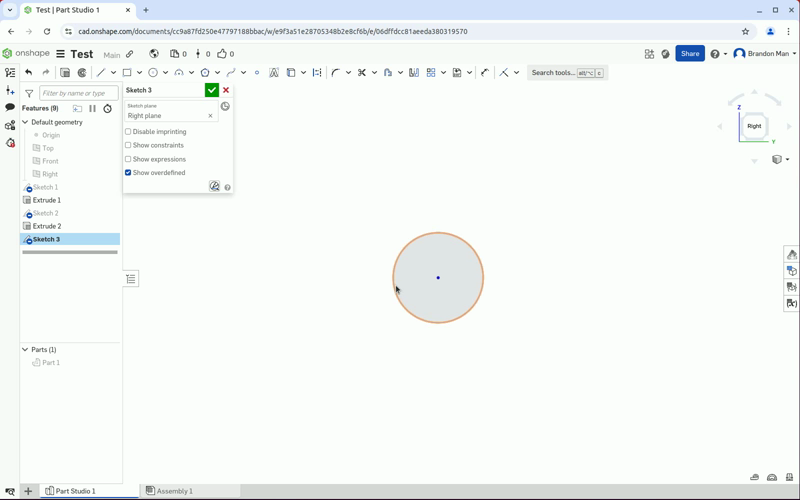
scroll(6)
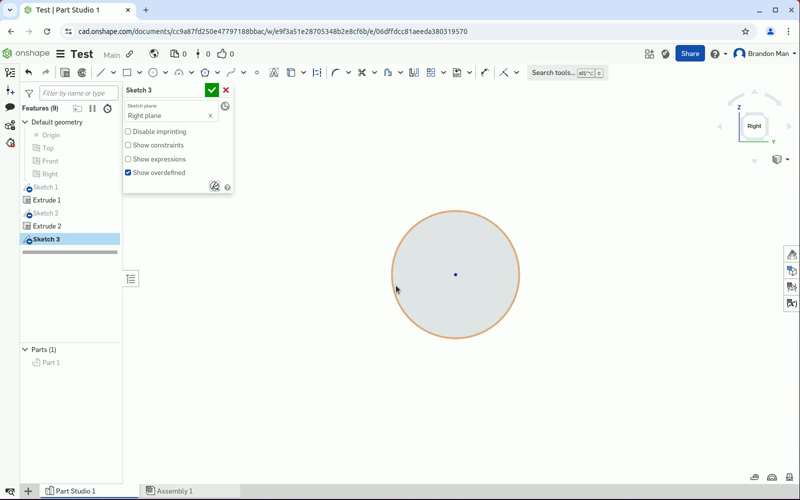
scroll(6)
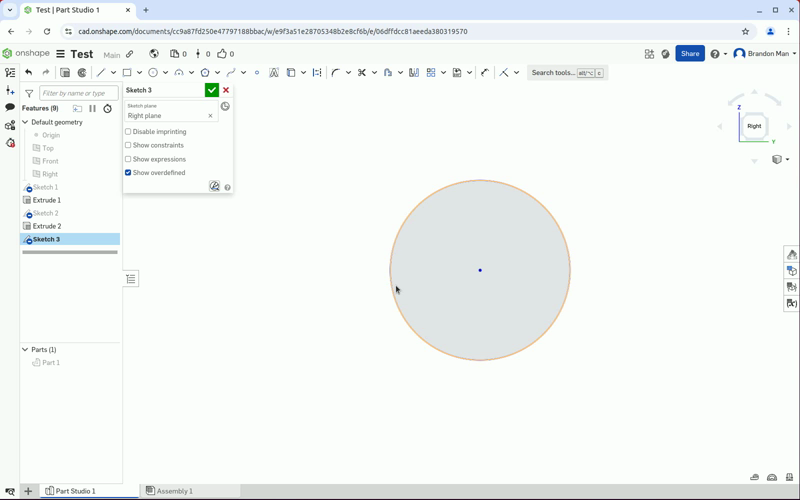
scroll(6)
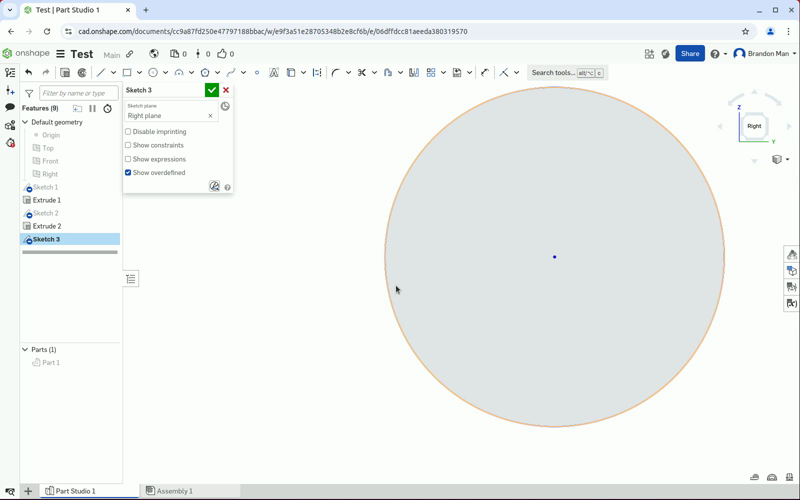
click(396, 285)
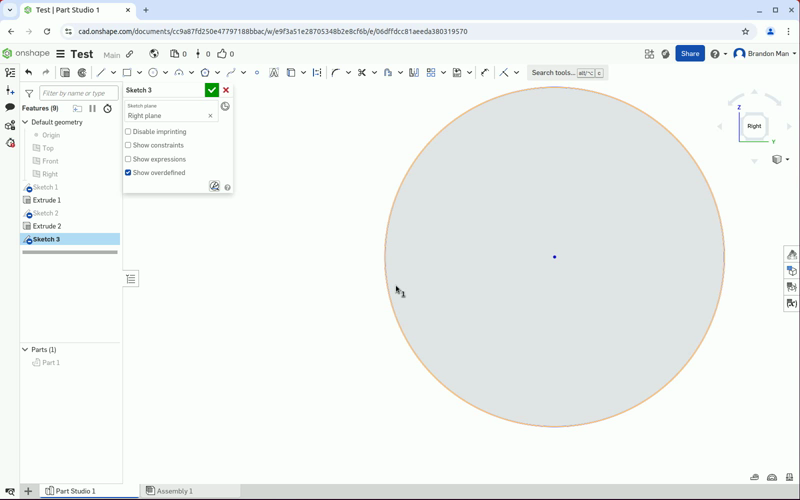
scroll(-6)
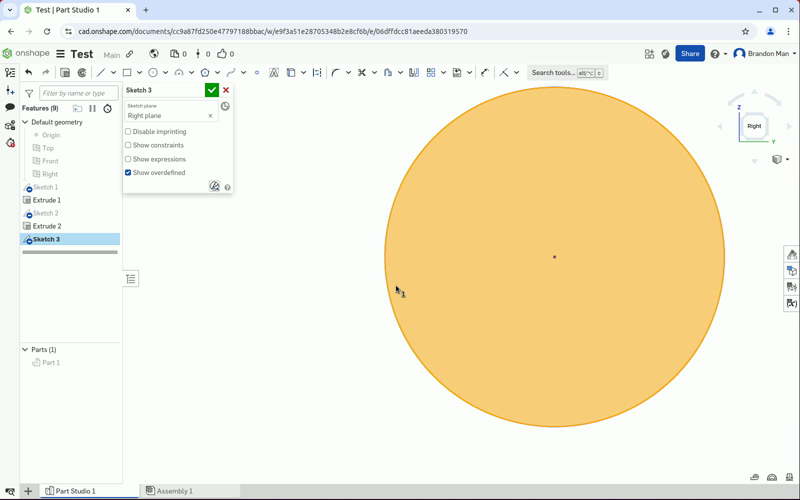
scroll(-6)
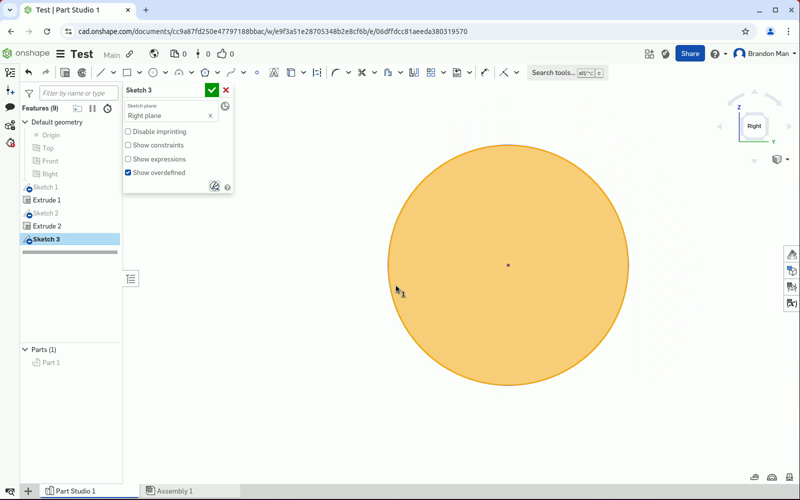
scroll(-6)
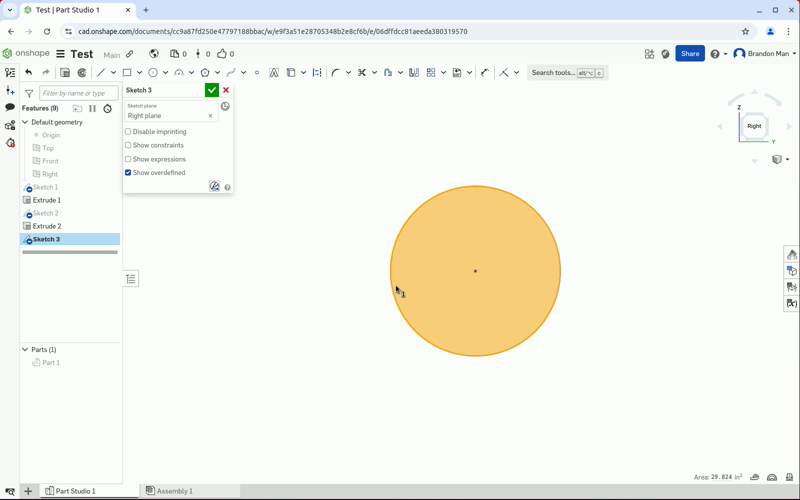
scroll(-6)
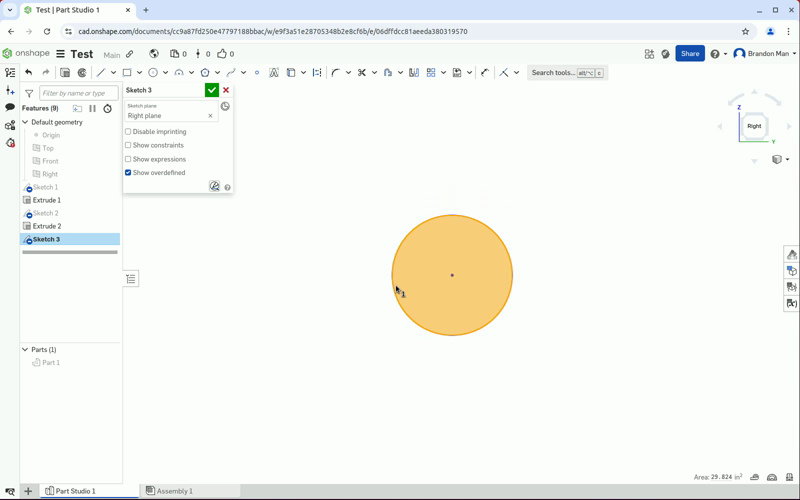
scroll(-6)
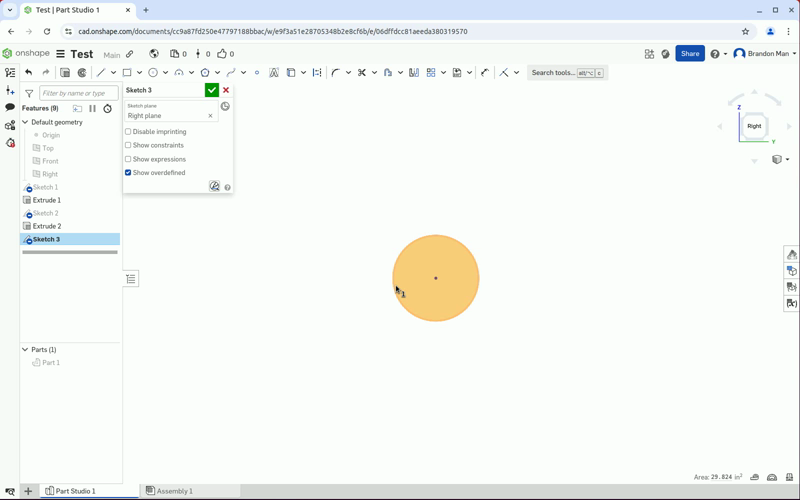
scroll(-6)
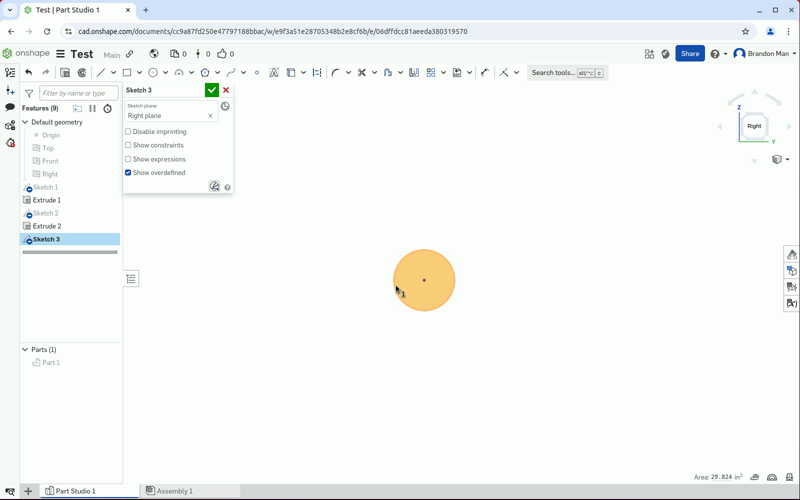
scroll(-6)
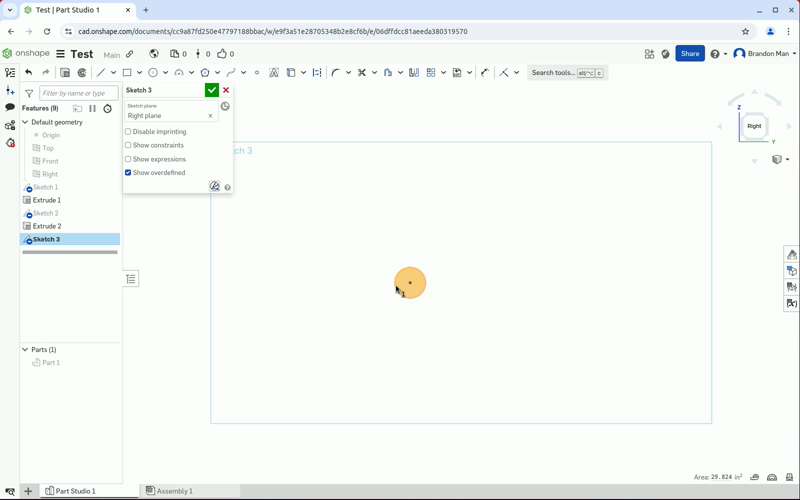
mouse_move(73, 352)
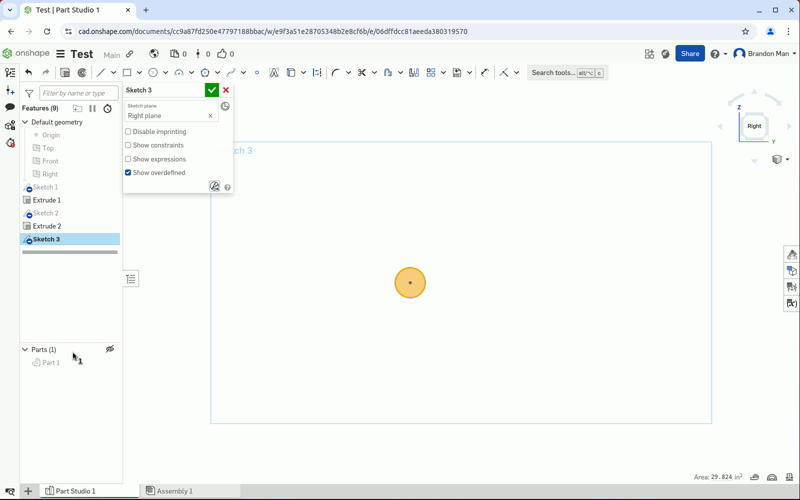
key(shift+y)
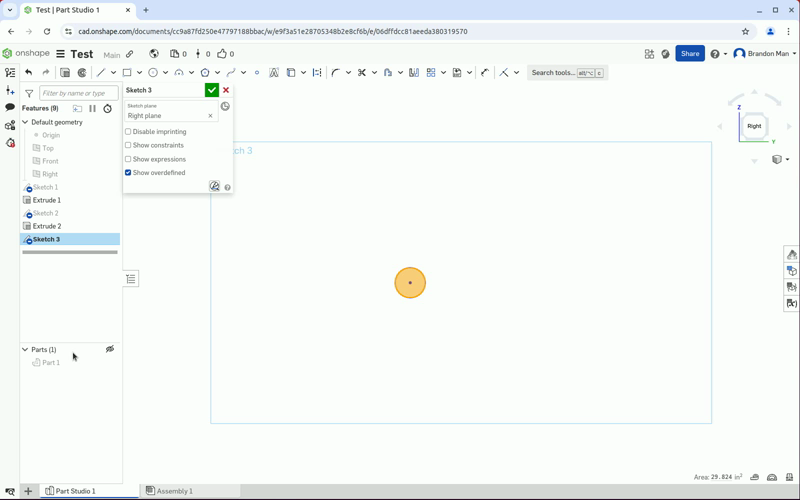
key(shift+e)
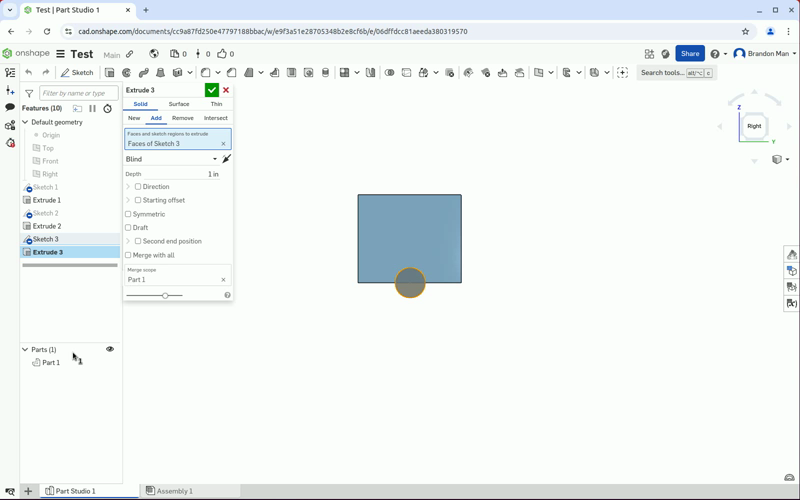
mouse_move(143, 106)
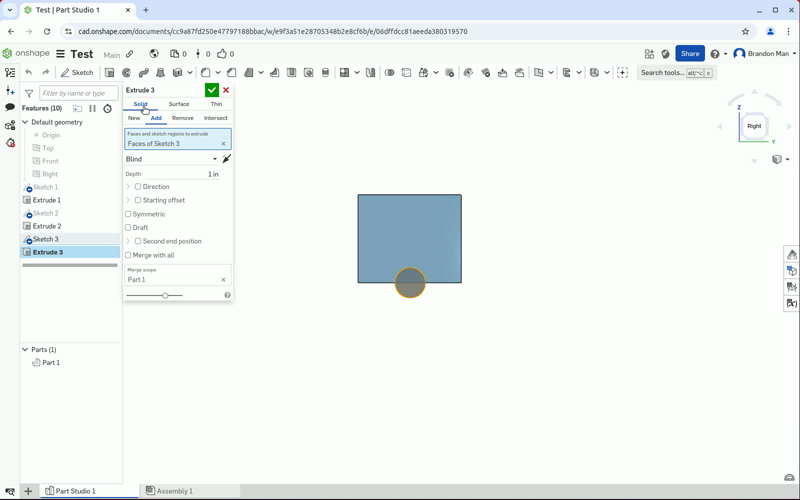
click(143, 106)
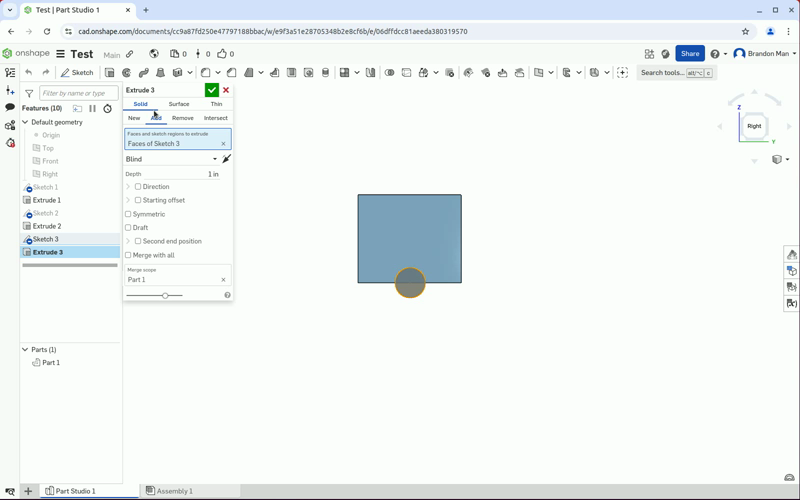
mouse_move(186, 120)
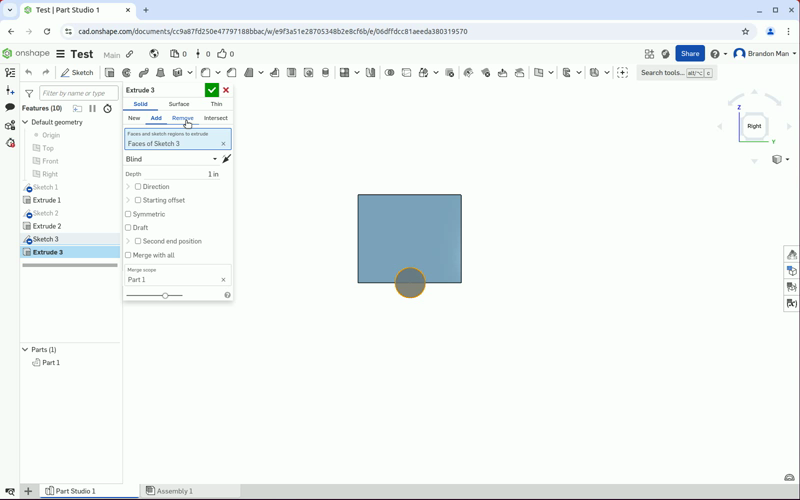
click(186, 120)
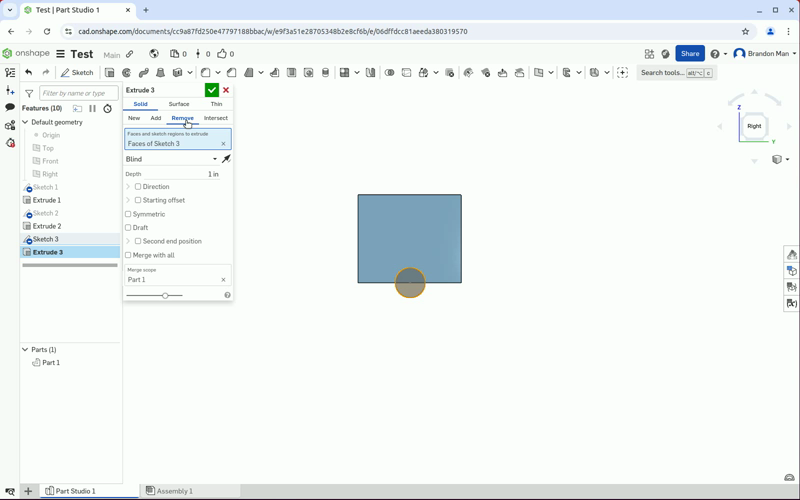
key(tab, 4)
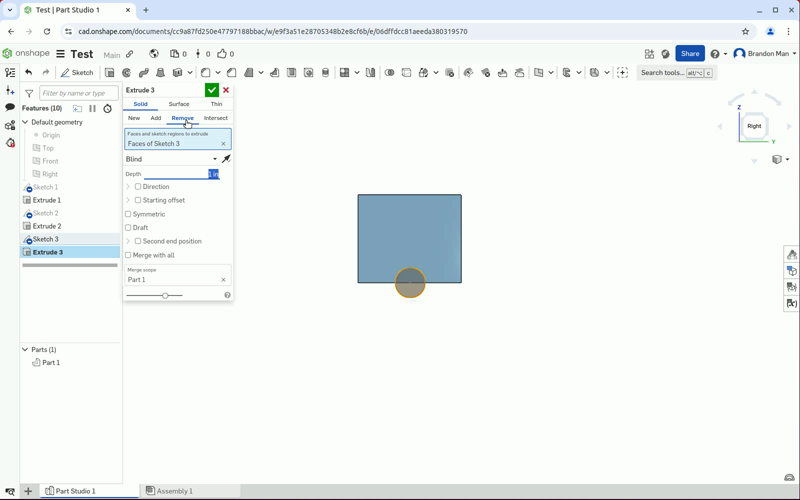
text(30.089)
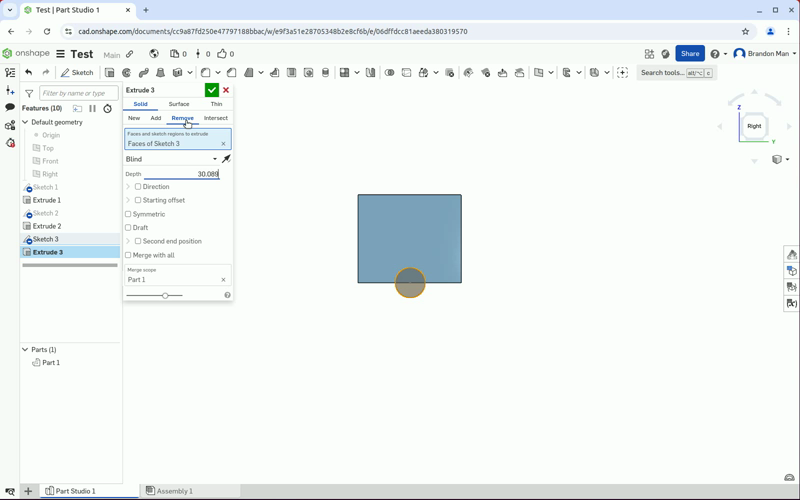
key(tab, 6)
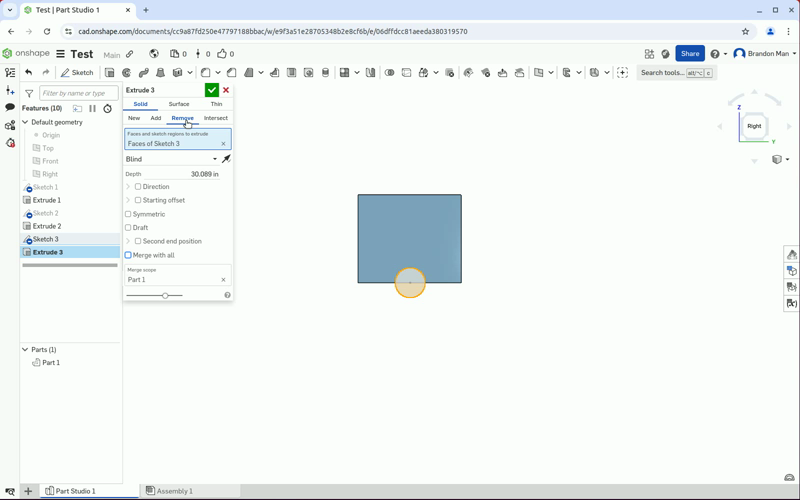
key(space)
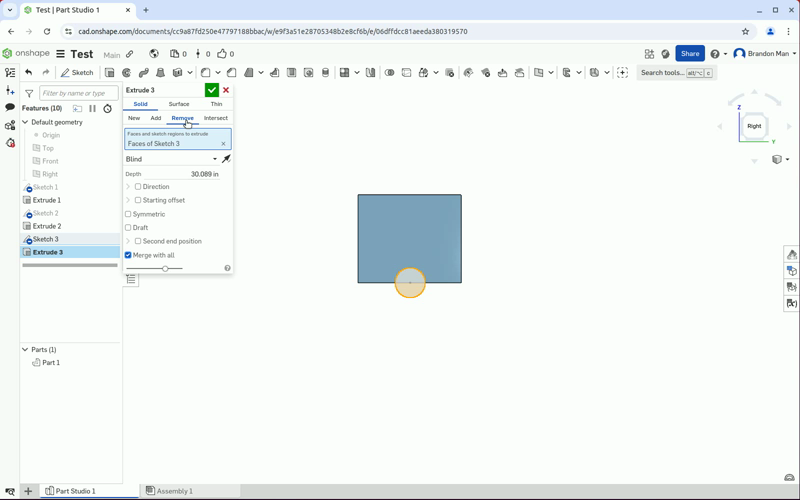
key(enter)
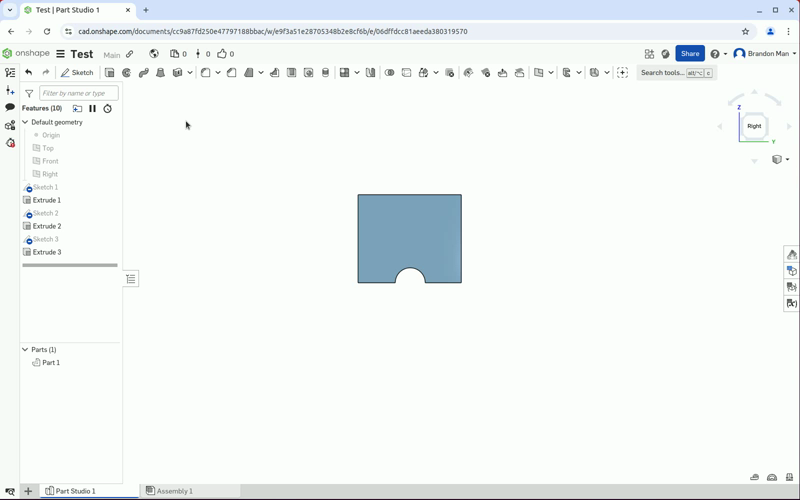
key(shift+h)
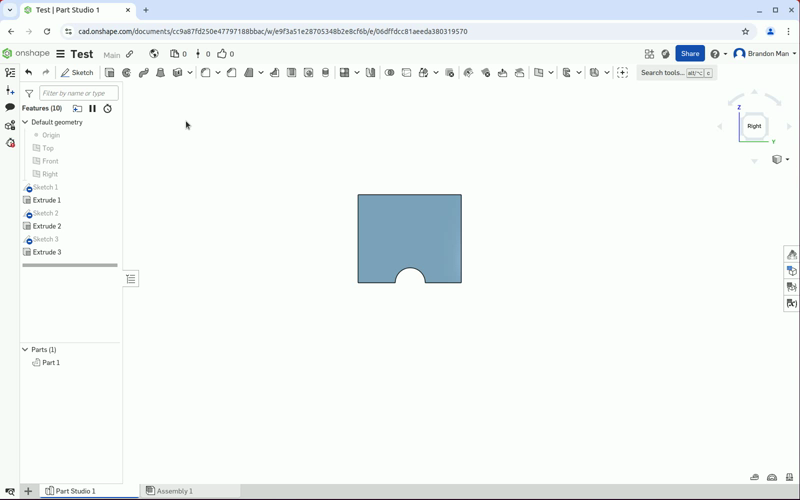
key(shift+h)
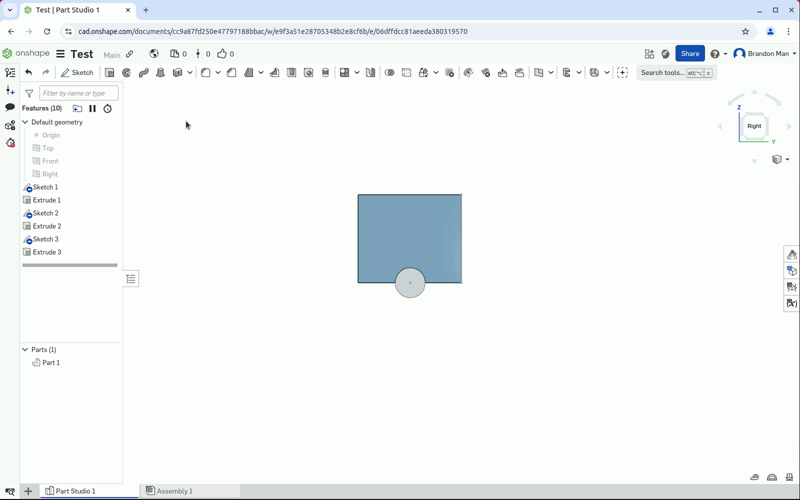
key(shift+7)
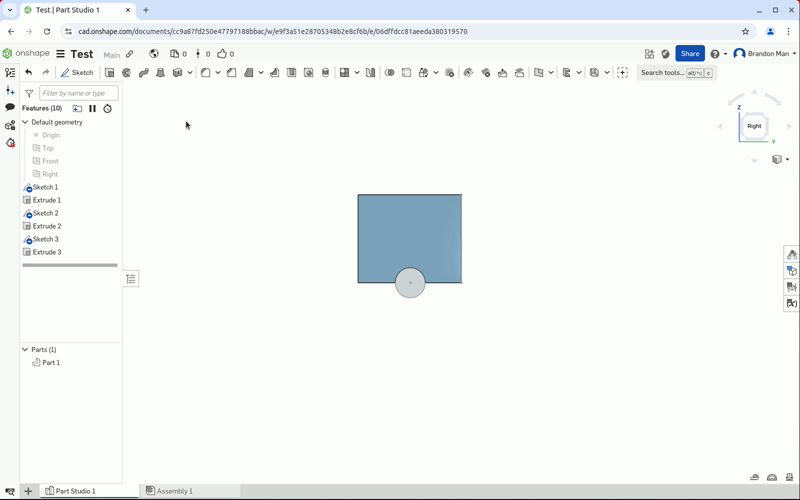
key(right, 2)
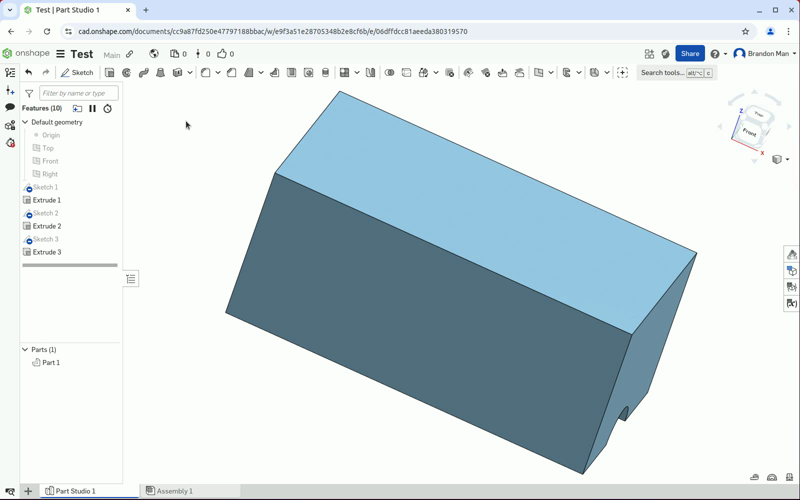
key(down, 2)
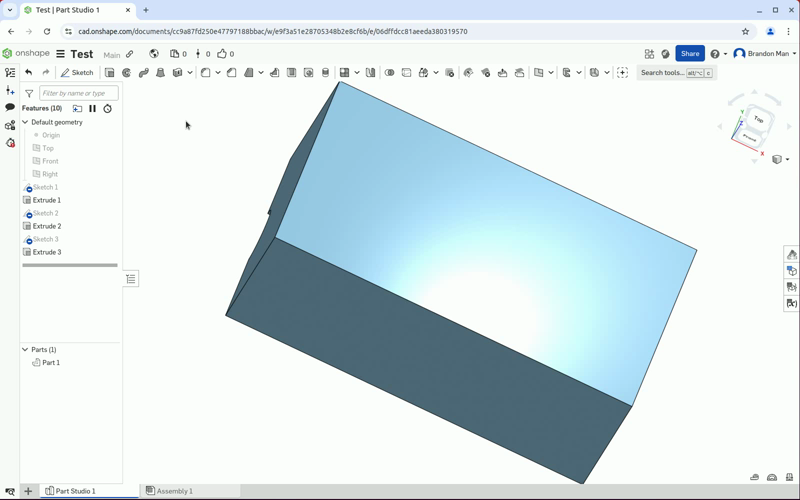
key(up, 2)
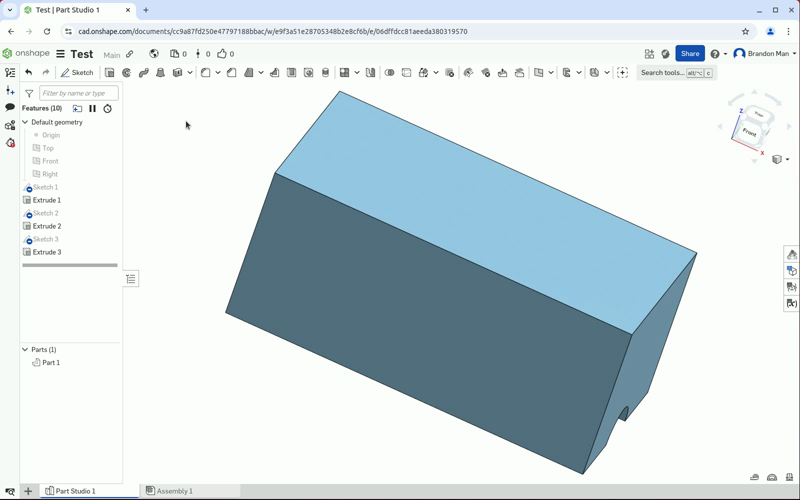
key(left, 2)
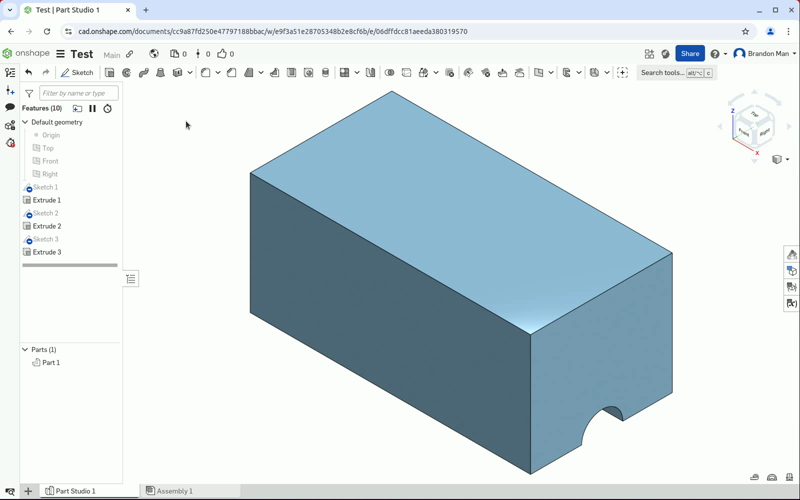
mouse_move(73, 189)
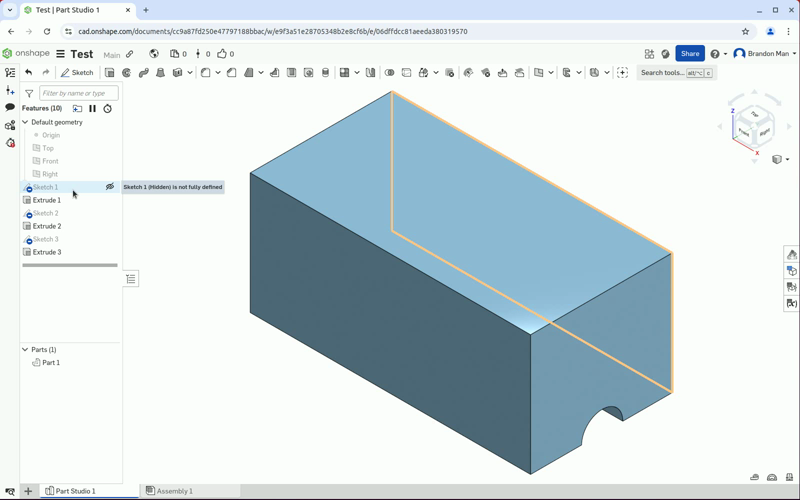
click(73, 189)